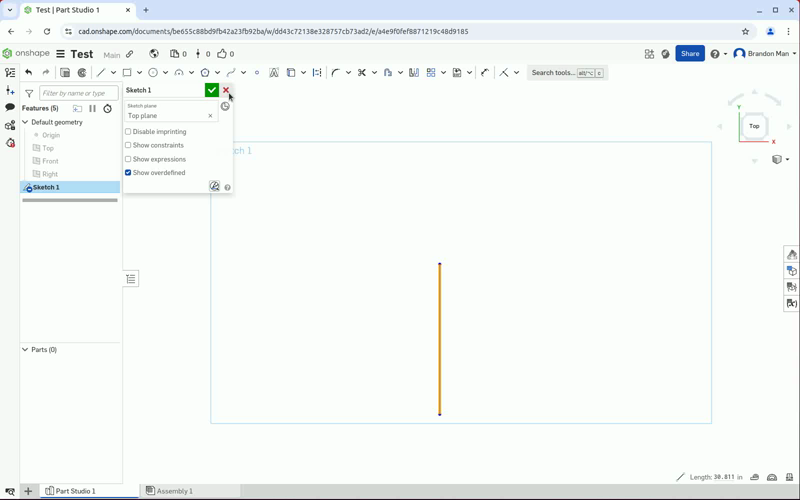
key(shift+h)
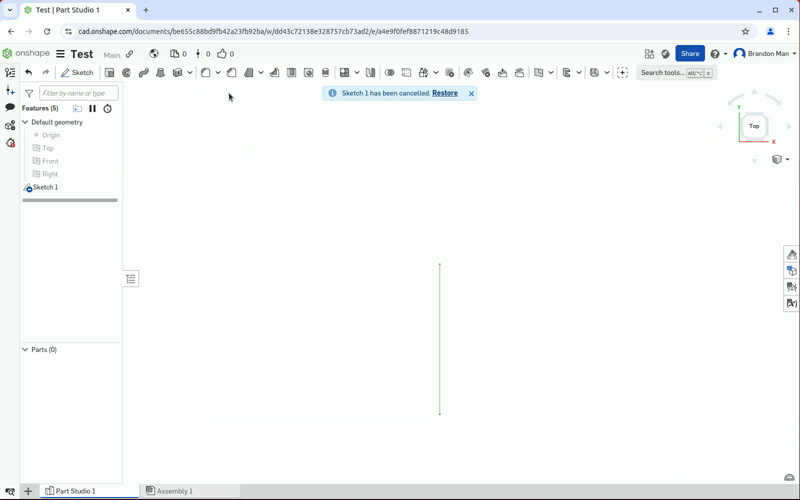
key(shift+s)
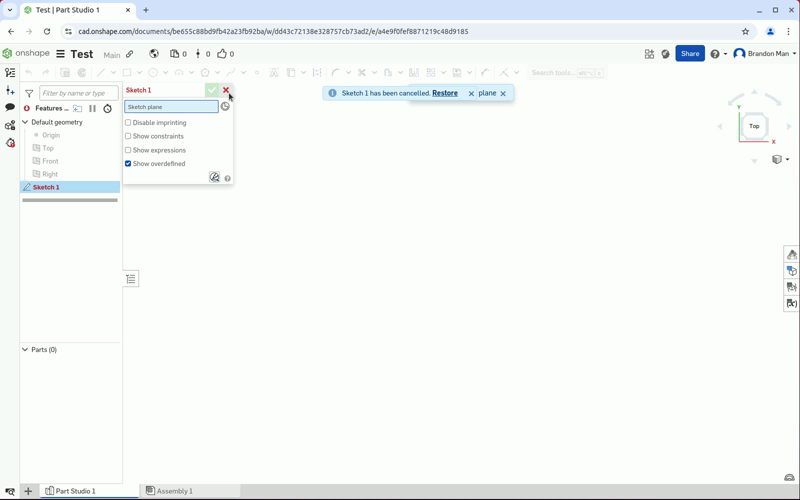
mouse_move(73, 150)
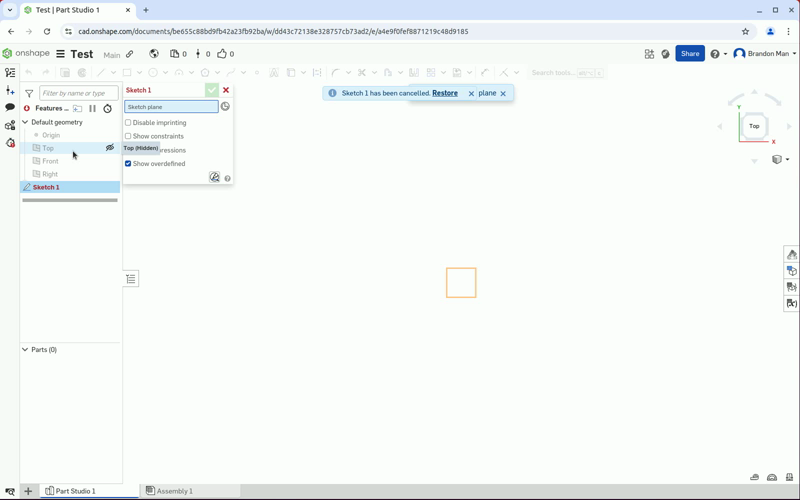
click(73, 150)
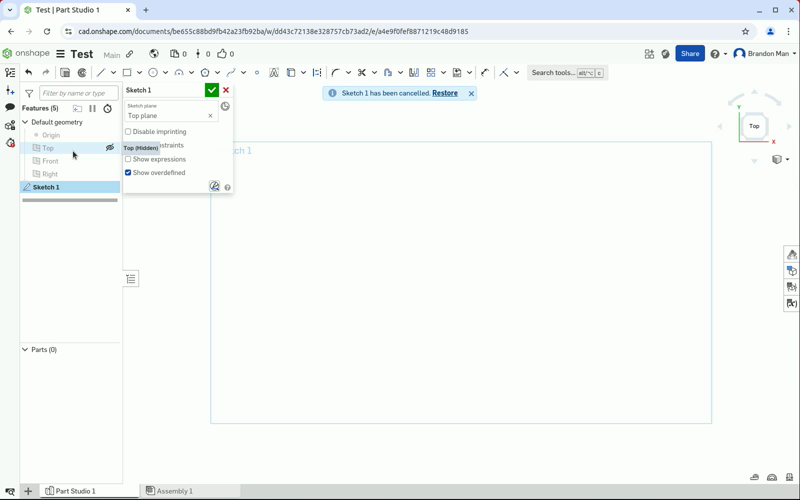
mouse_move(73, 352)
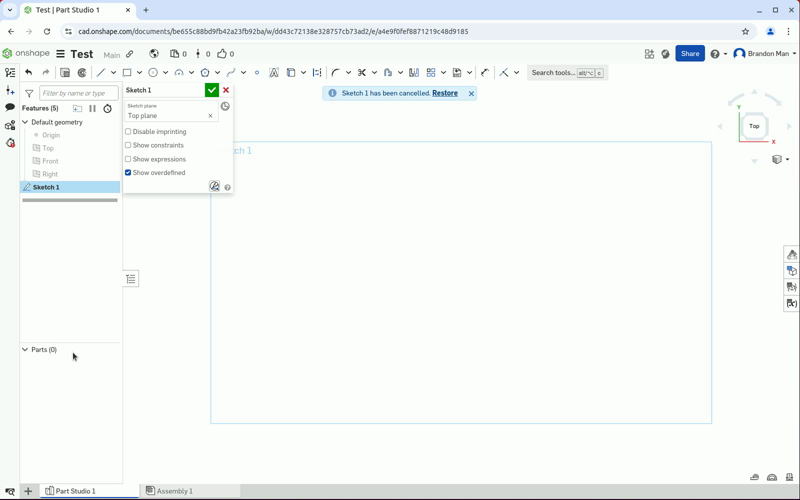
key(y)
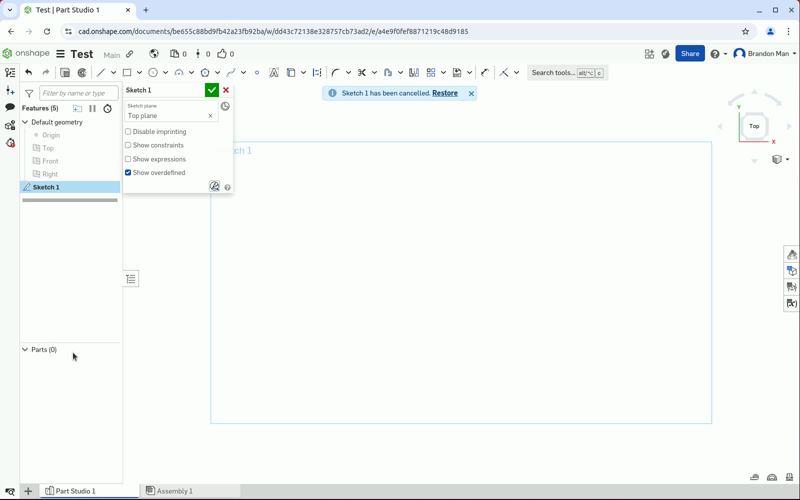
key(l)
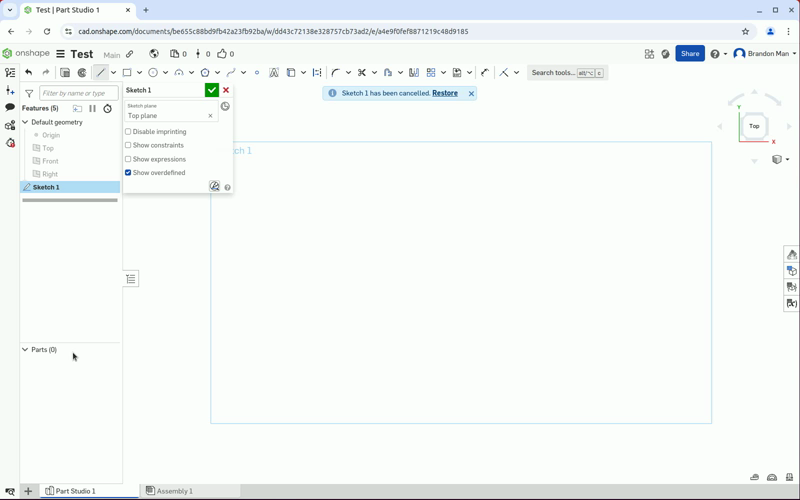
key_down(shift)
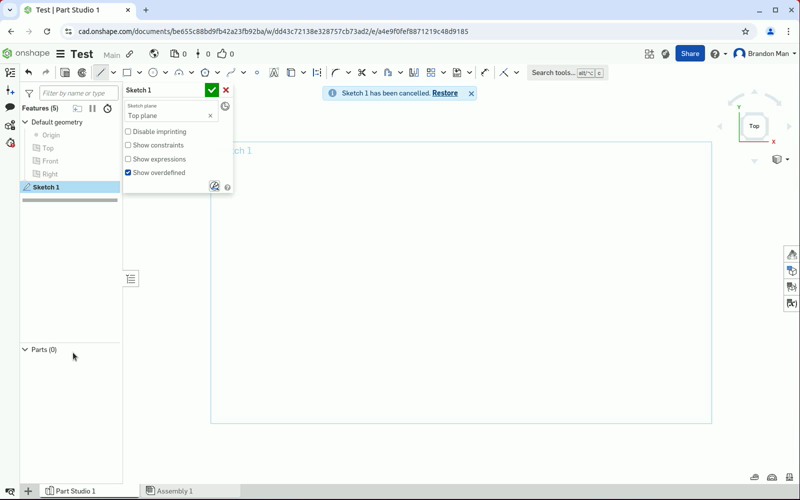
mouse_move(433, 298)
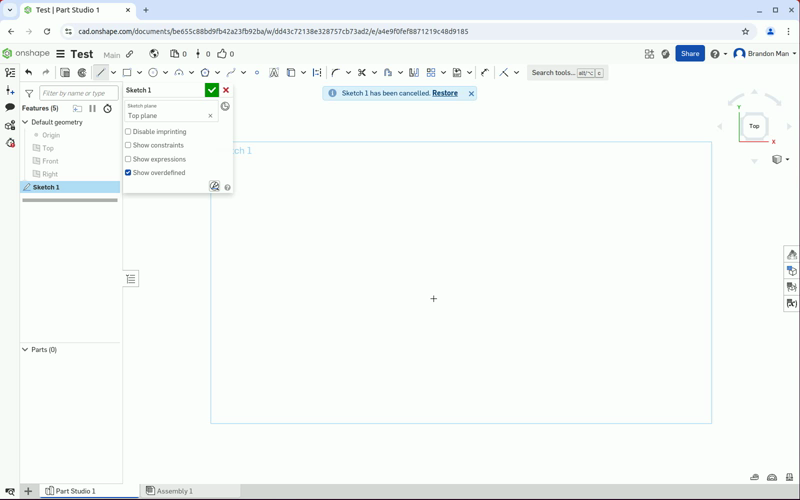
click(433, 298)
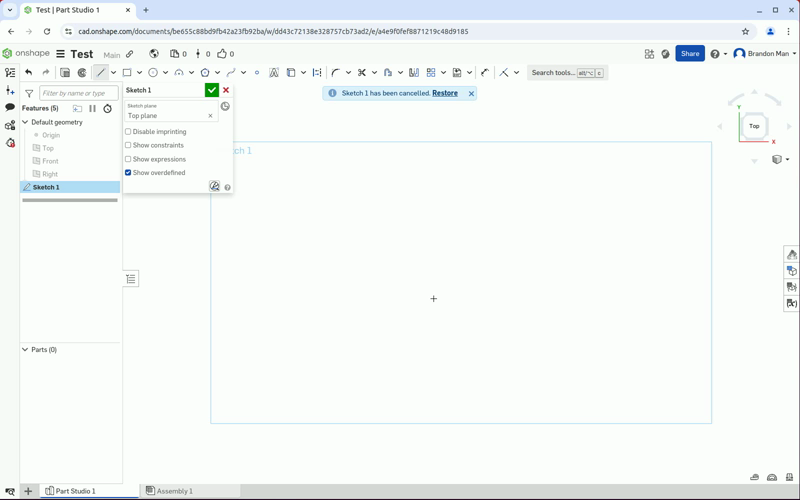
key_up(shift)
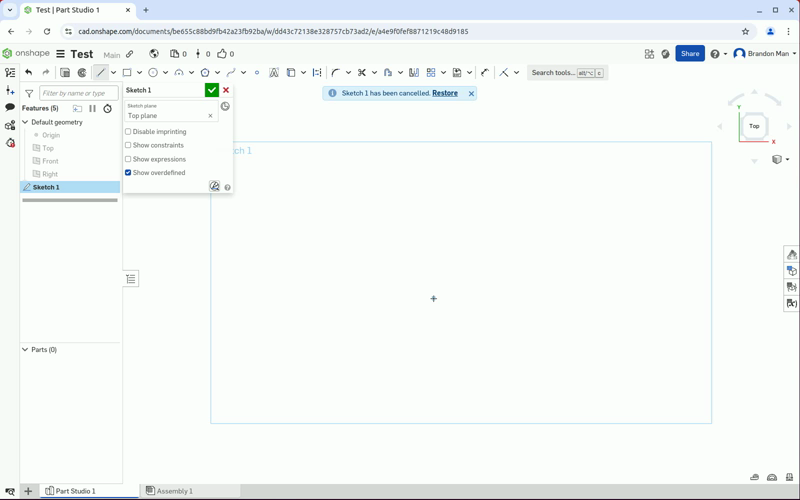
key_down(shift)
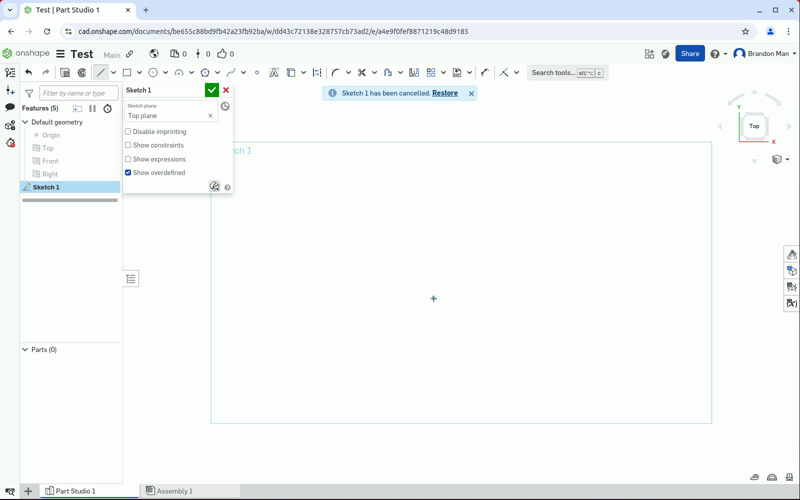
mouse_move(463, 298)
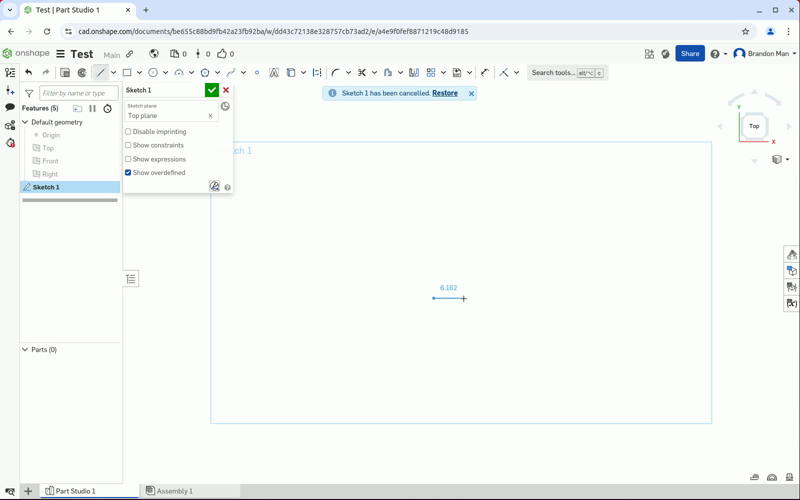
mouse_move(488, 298)
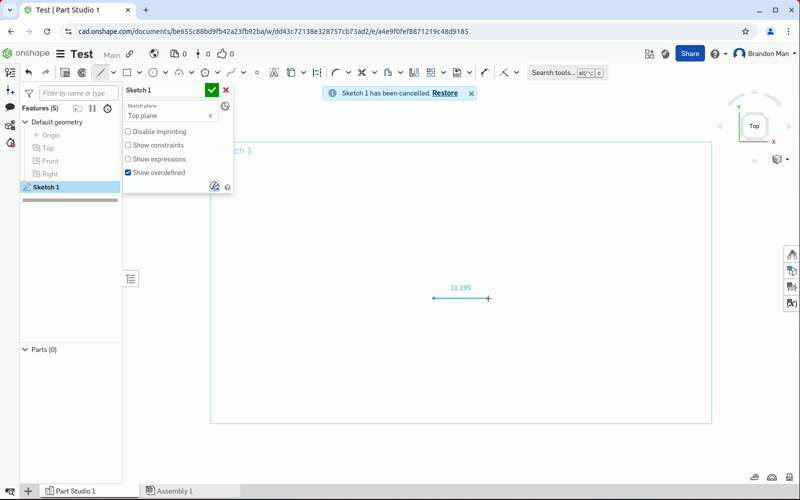
click(488, 298)
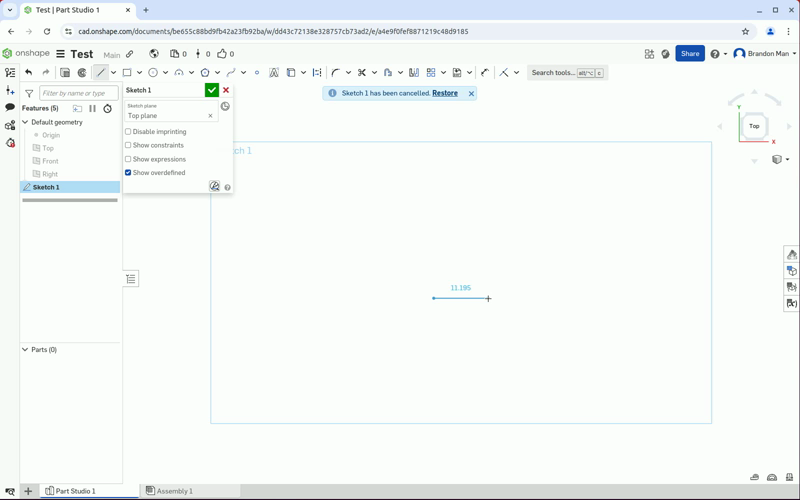
key_up(shift)
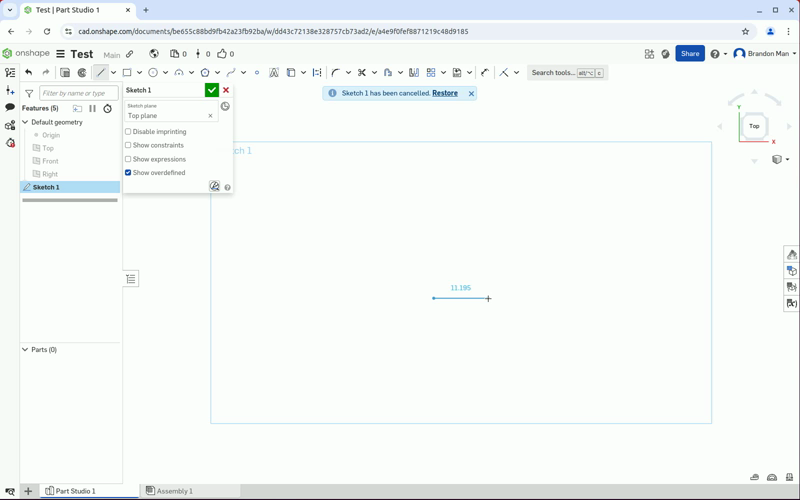
key_down(shift)
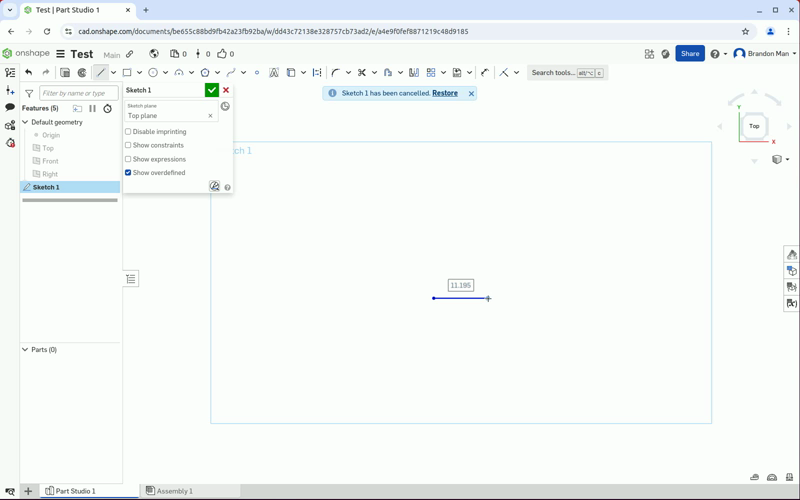
mouse_move(518, 298)
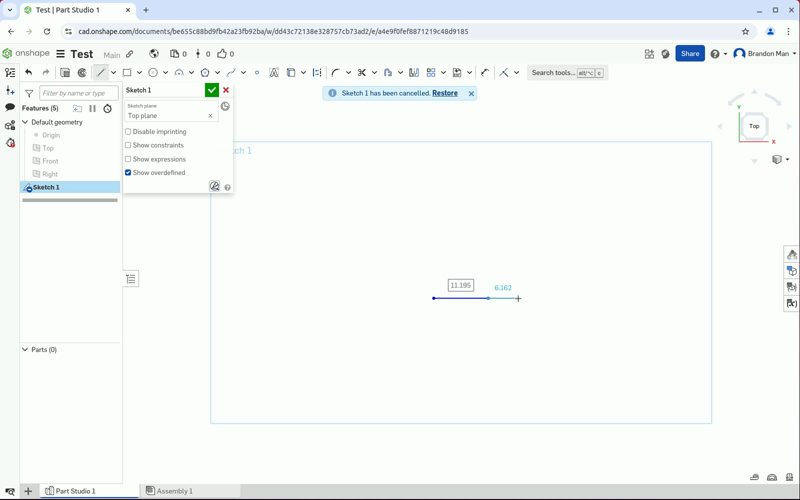
mouse_move(488, 268)
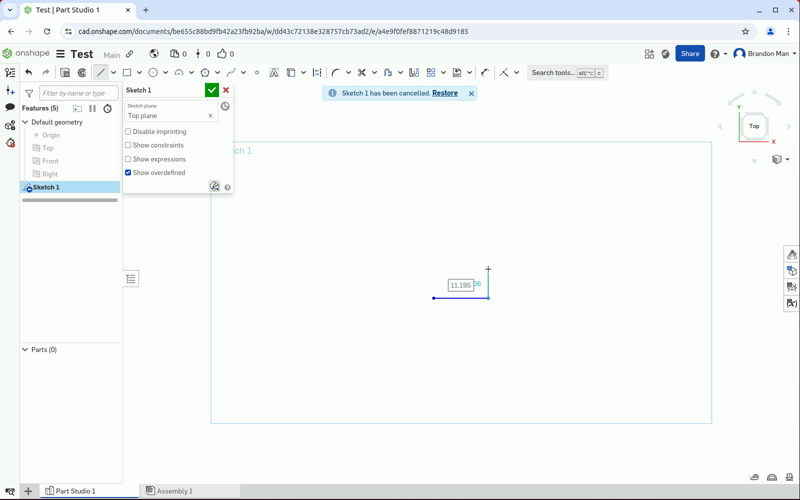
click(488, 268)
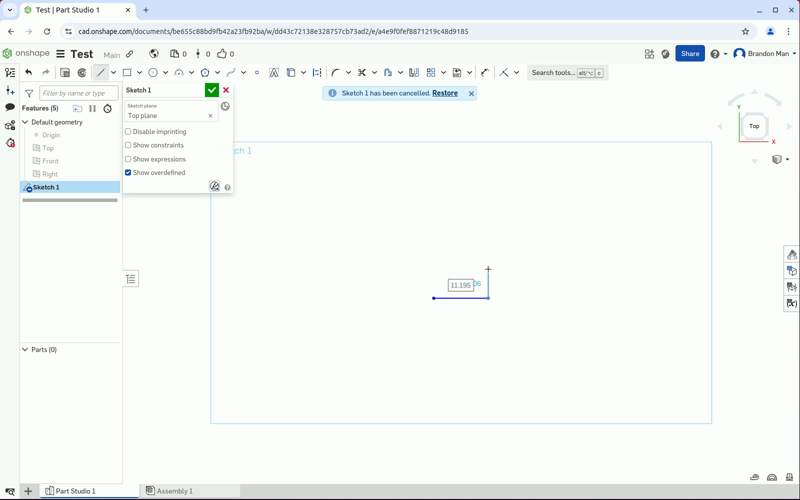
key_up(shift)
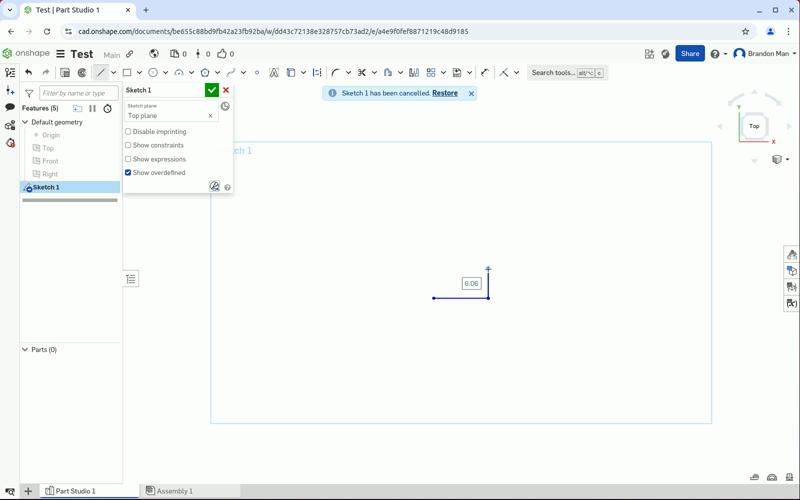
key_down(shift)
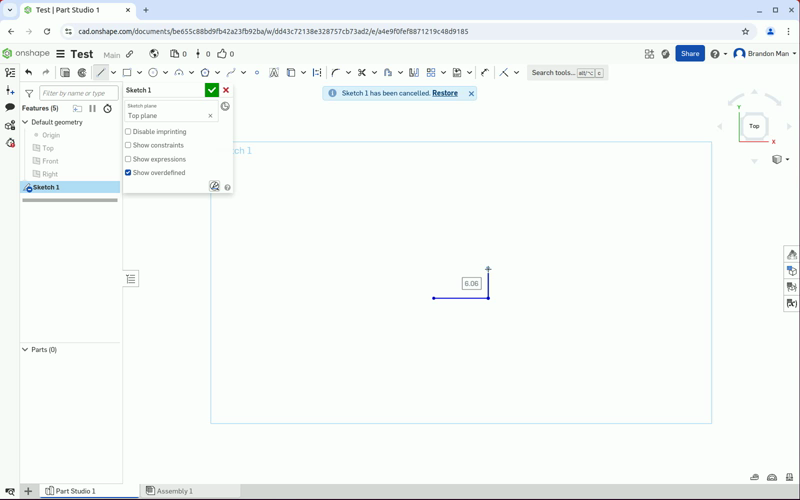
mouse_move(518, 268)
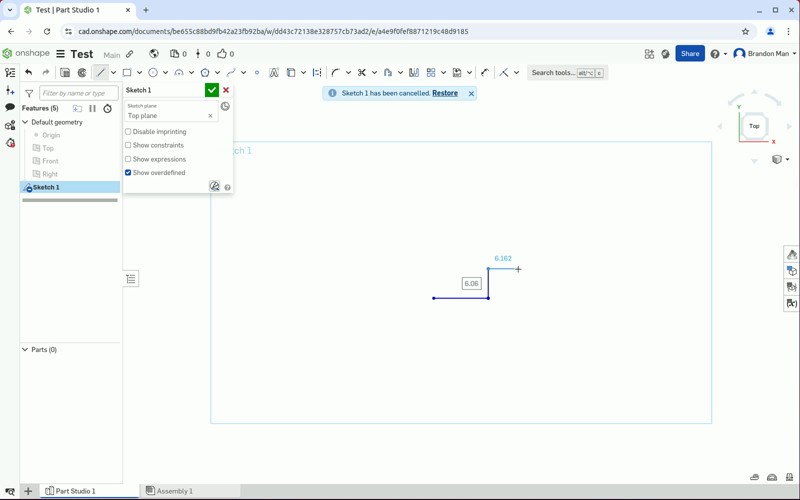
mouse_move(433, 268)
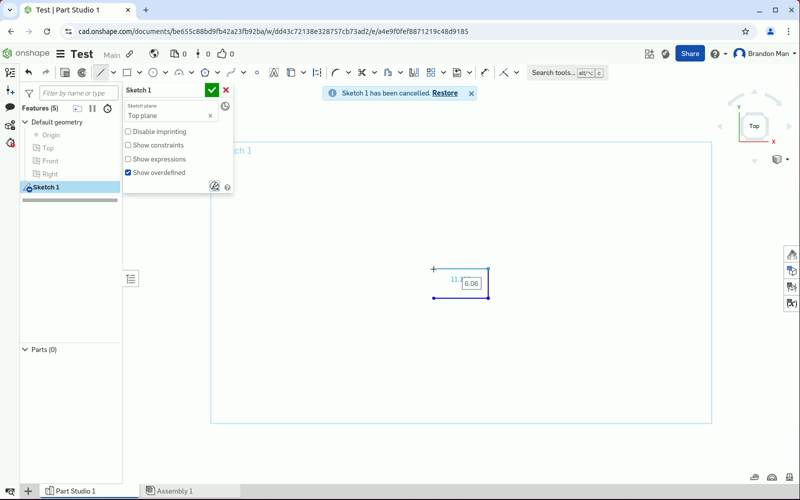
click(433, 268)
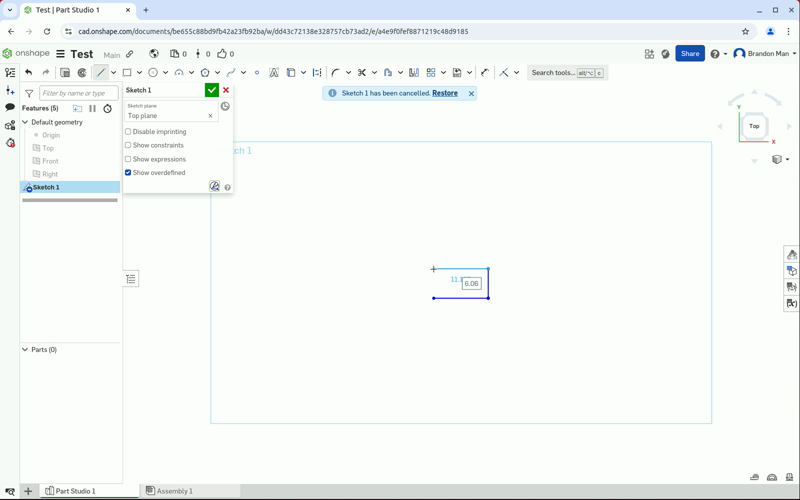
key_up(shift)
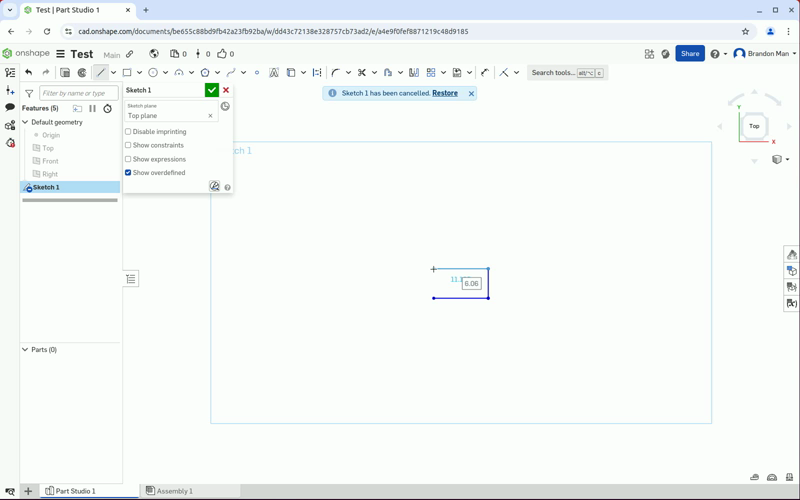
mouse_move(463, 268)
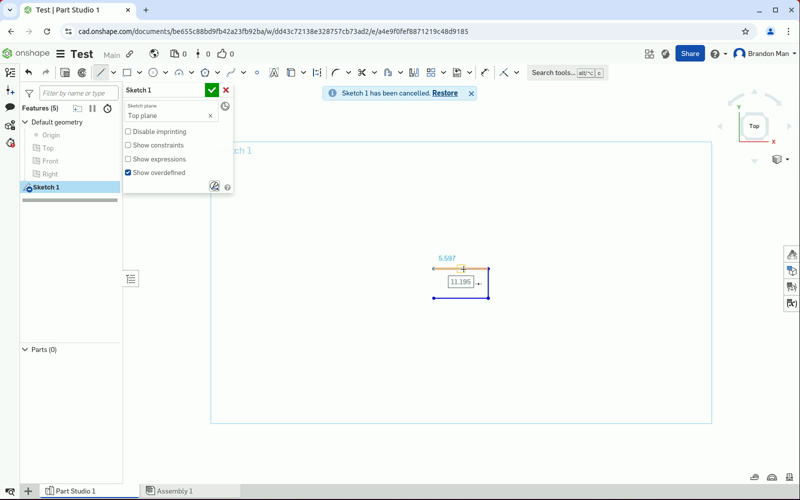
key_down(shift)
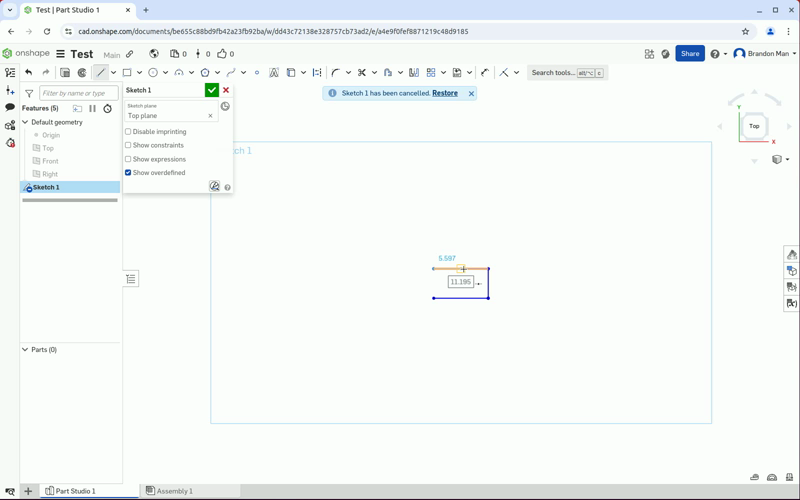
mouse_move(433, 298)
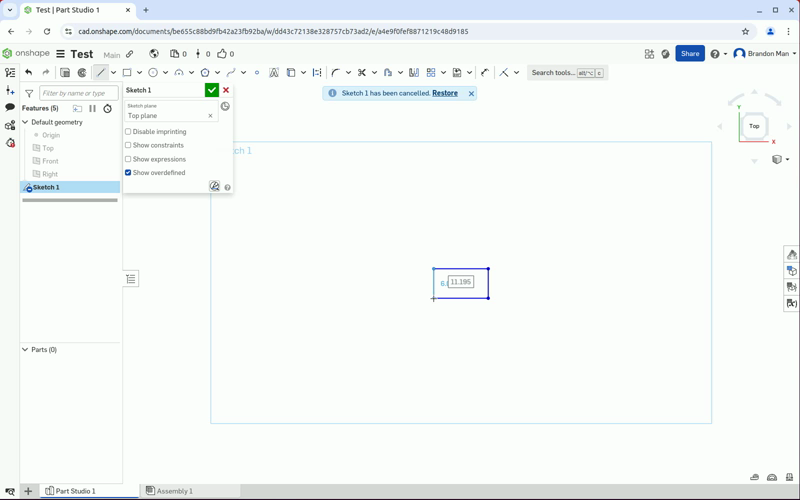
key_up(shift)
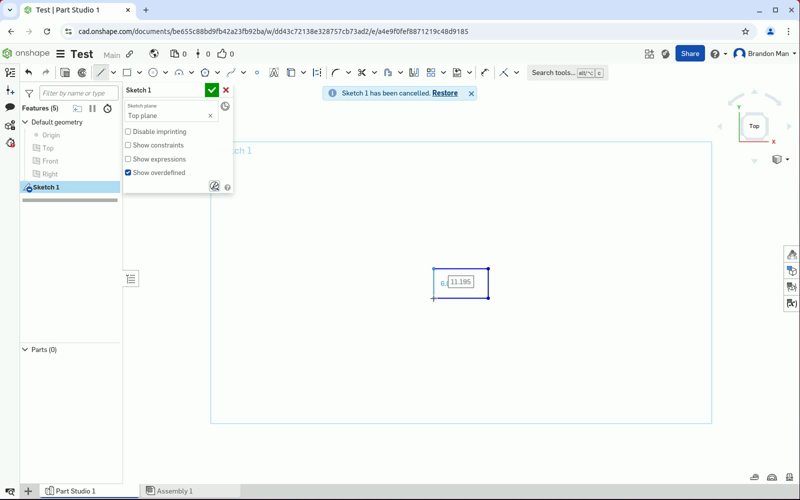
click(433, 298)
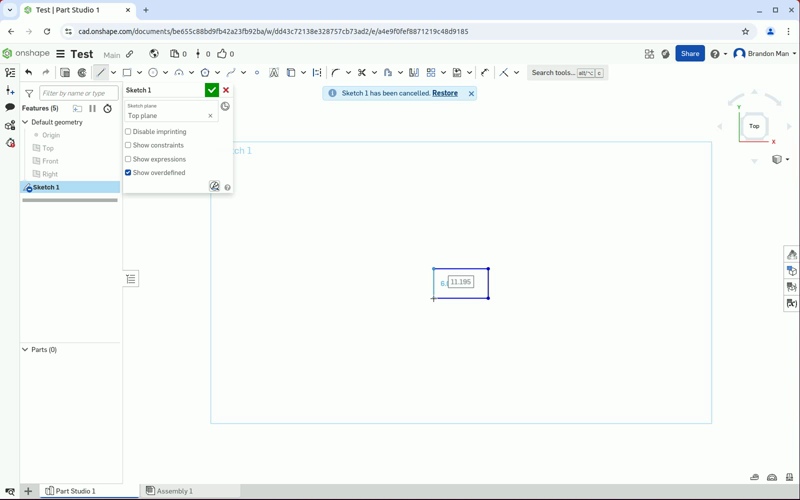
key(esc)
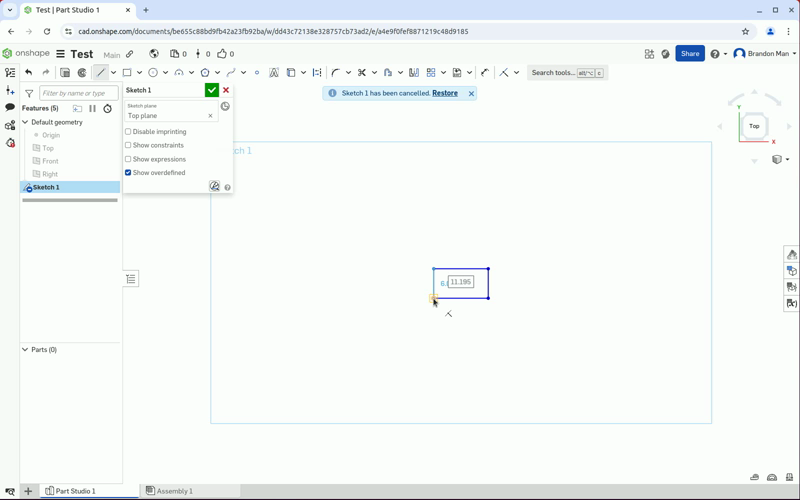
mouse_move(464, 283)
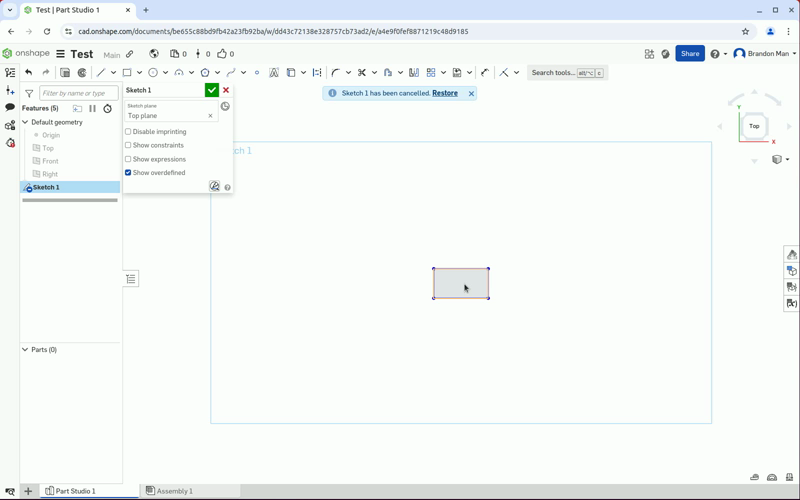
scroll(6)
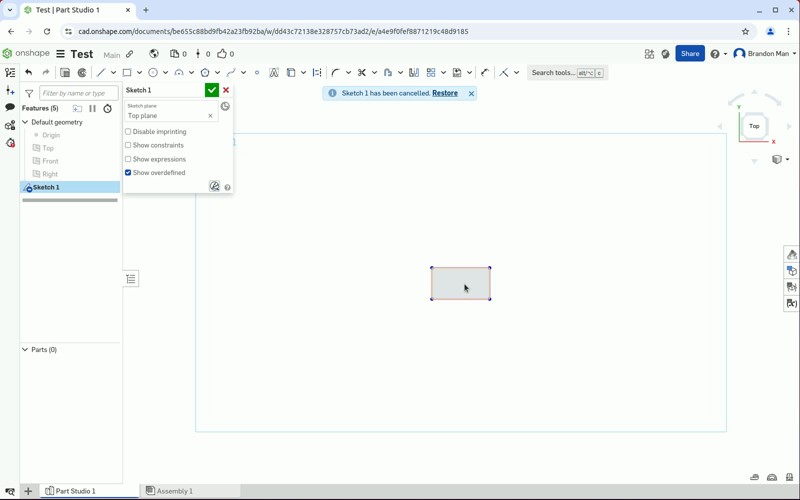
scroll(6)
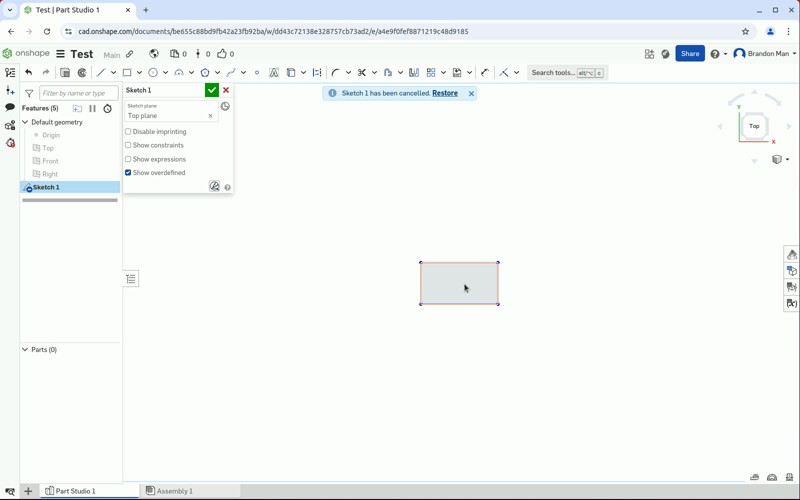
scroll(6)
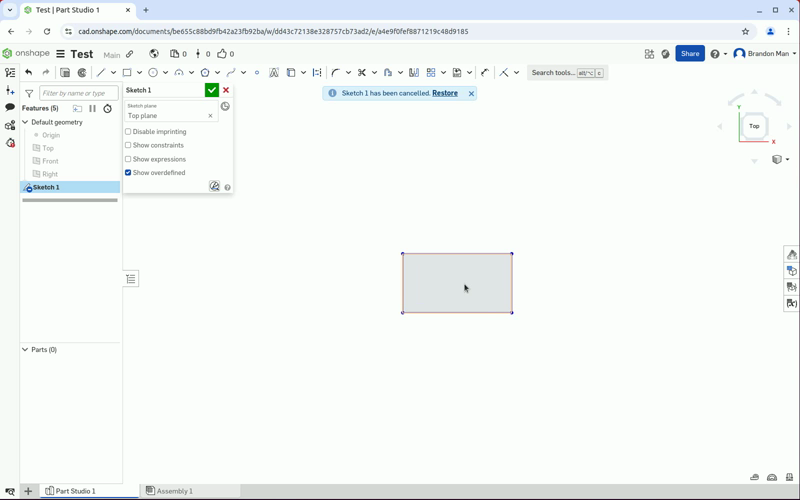
scroll(6)
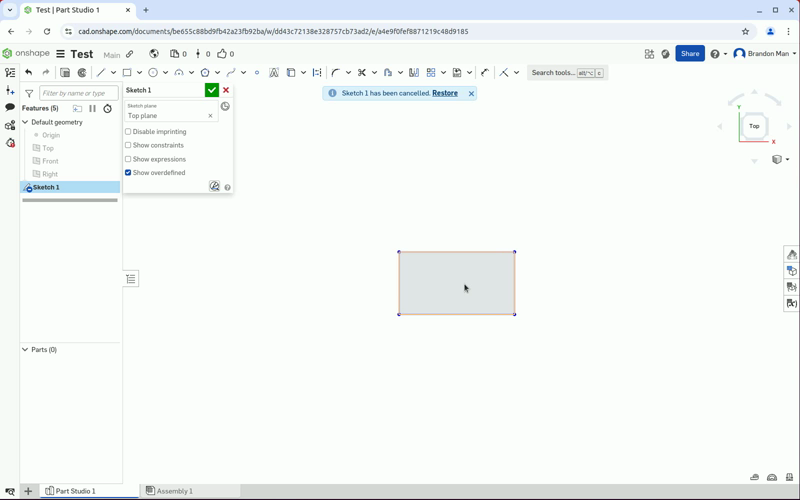
scroll(6)
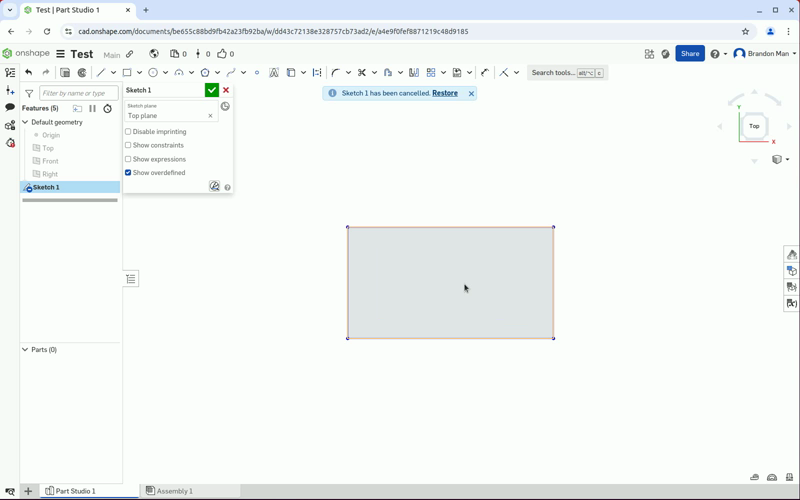
scroll(6)
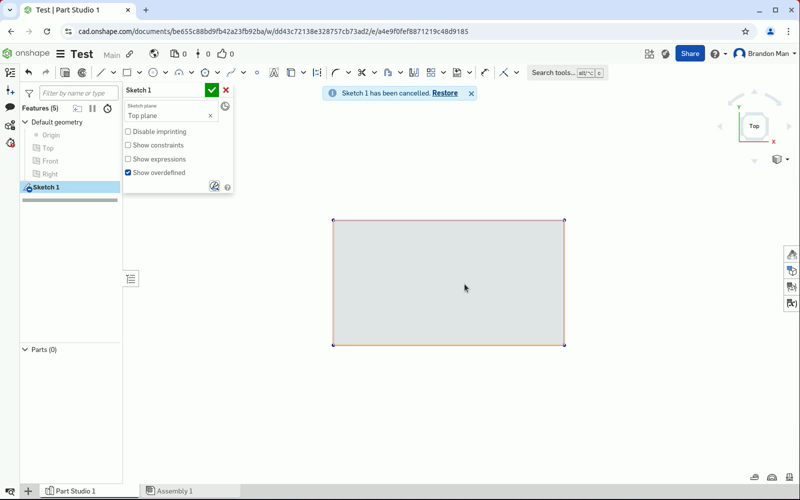
scroll(6)
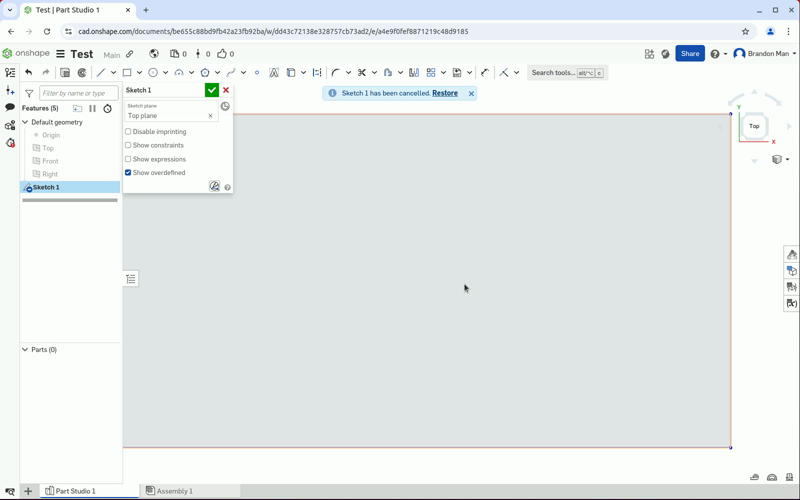
click(464, 283)
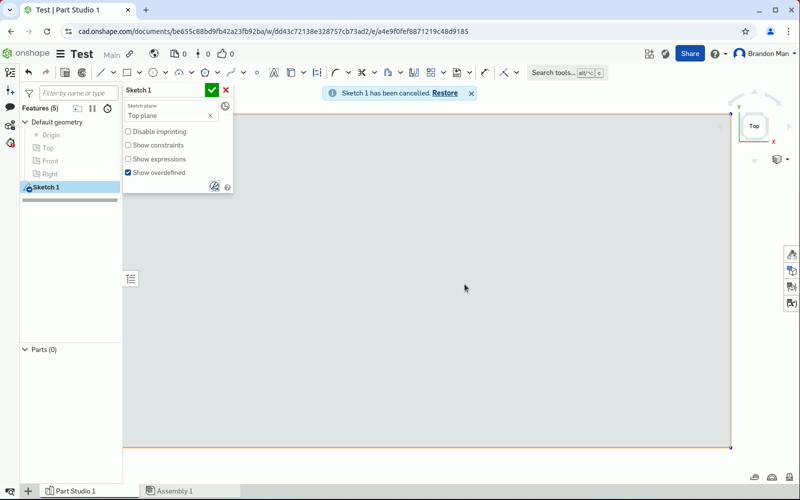
scroll(-6)
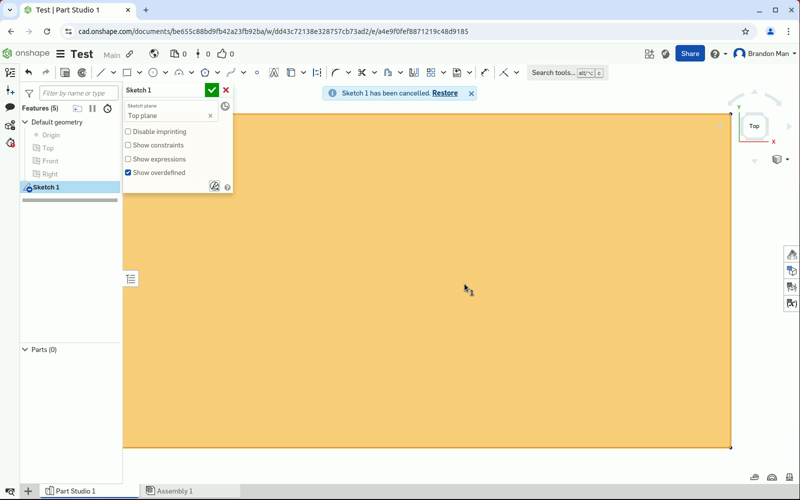
scroll(-6)
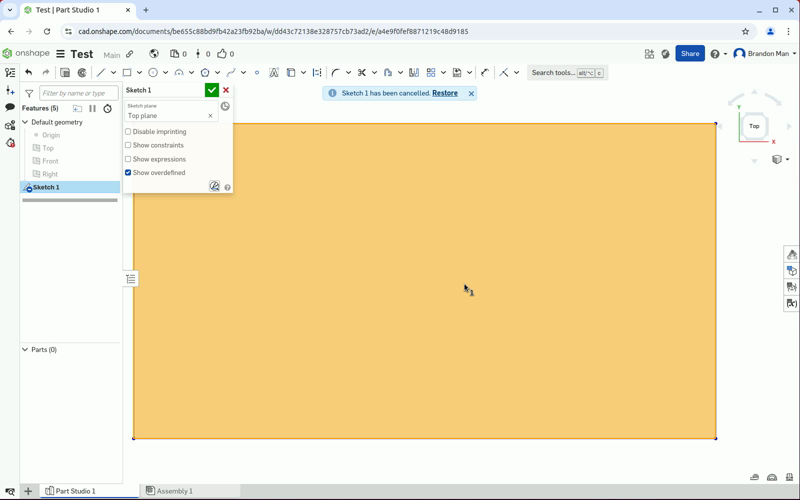
scroll(-6)
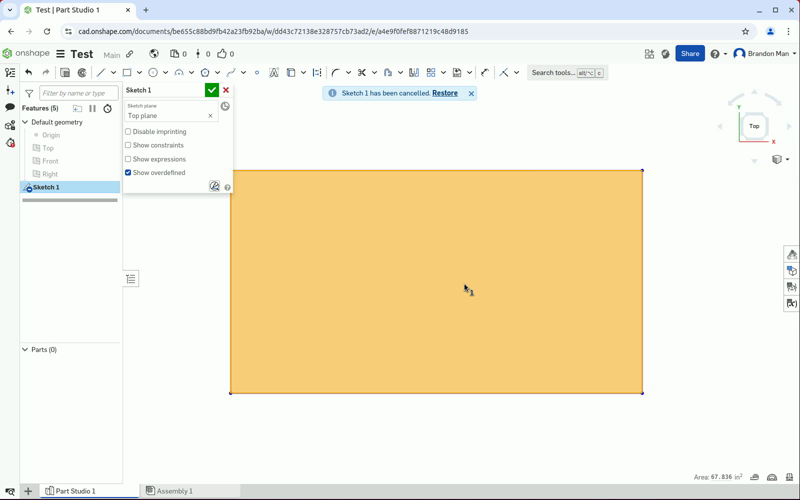
scroll(-6)
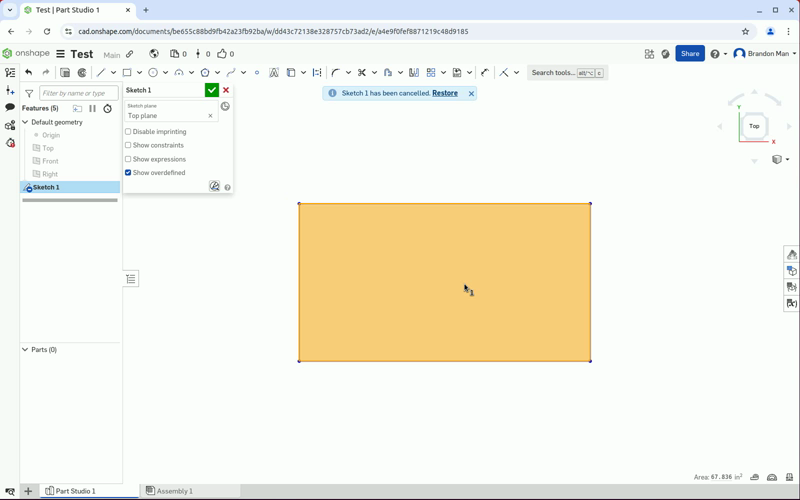
scroll(-6)
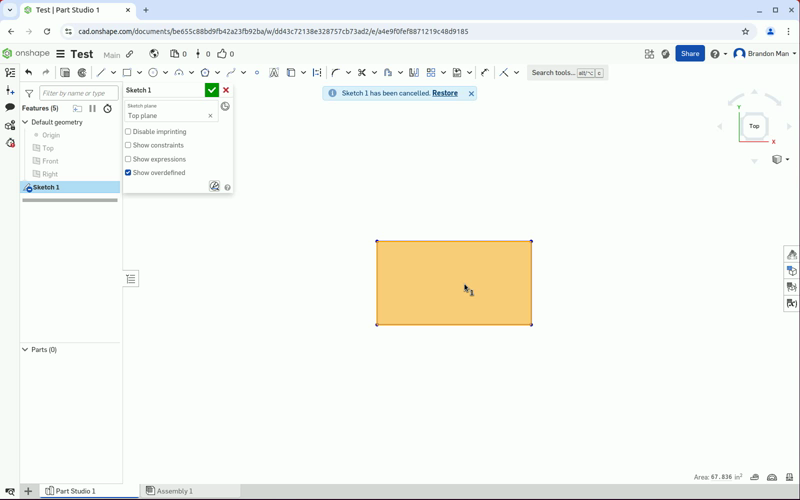
scroll(-6)
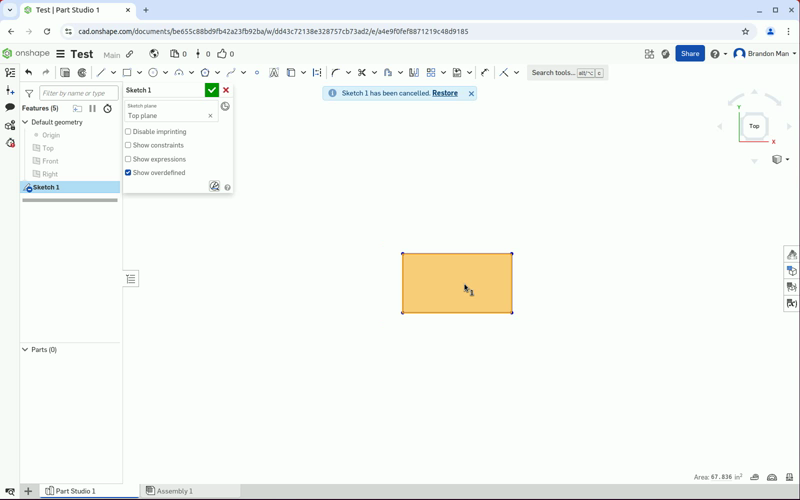
scroll(-6)
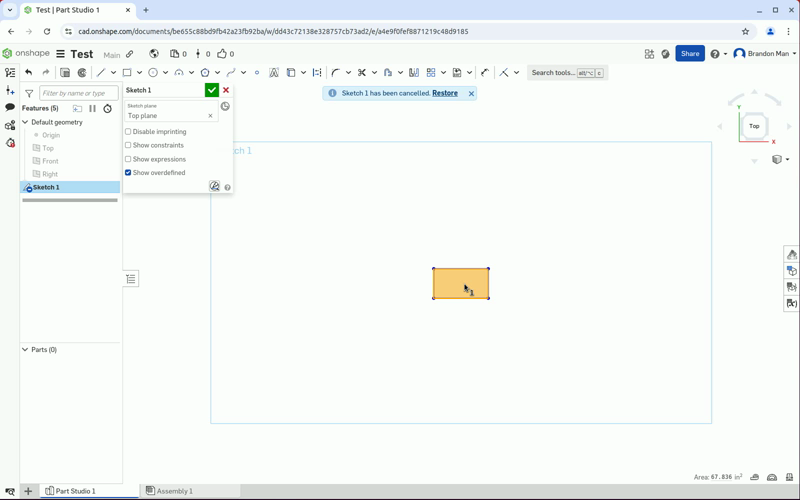
mouse_move(73, 352)
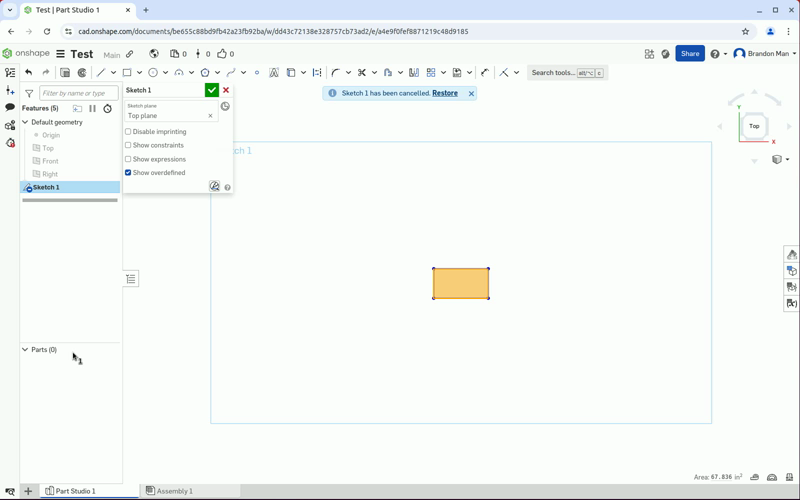
key(shift+y)
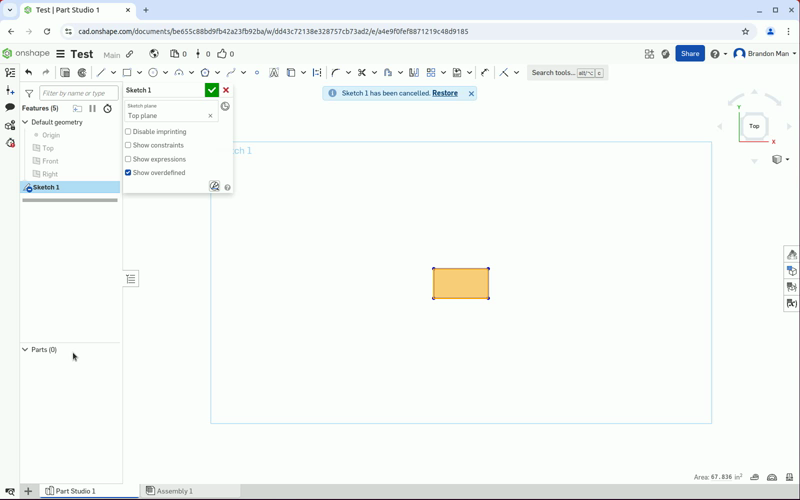
key(shift+e)
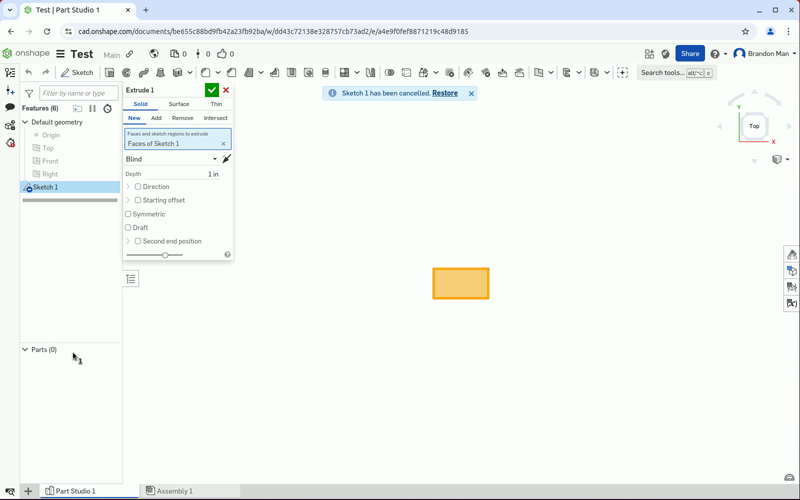
mouse_move(143, 106)
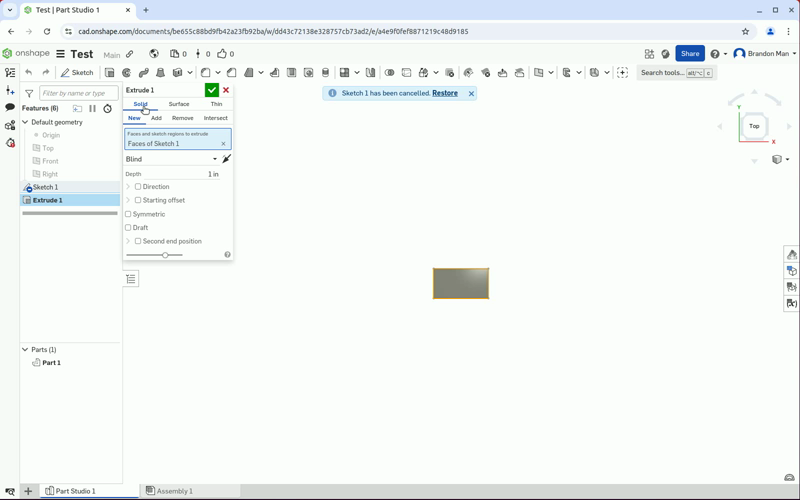
click(143, 106)
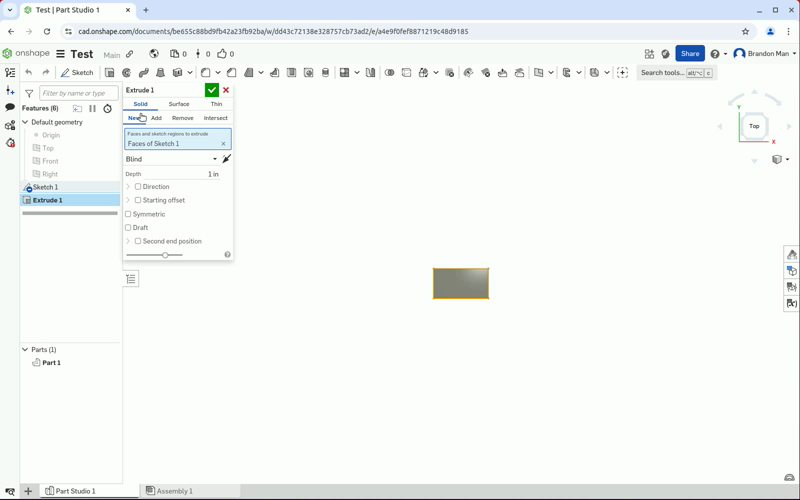
mouse_move(137, 120)
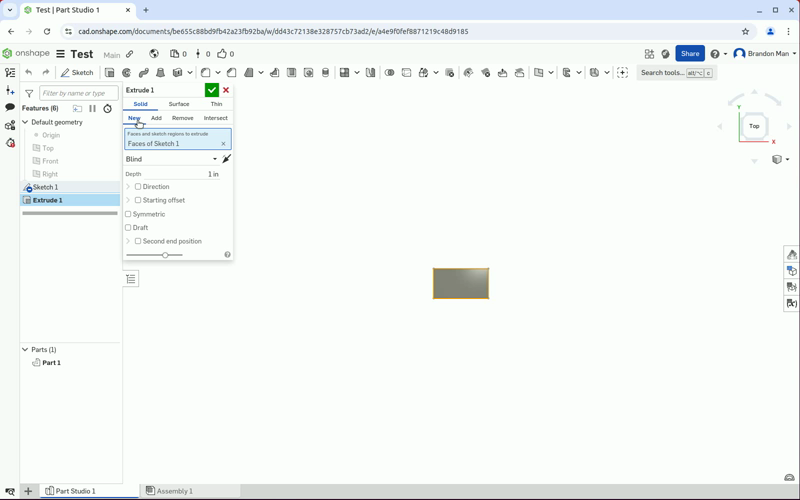
click(137, 120)
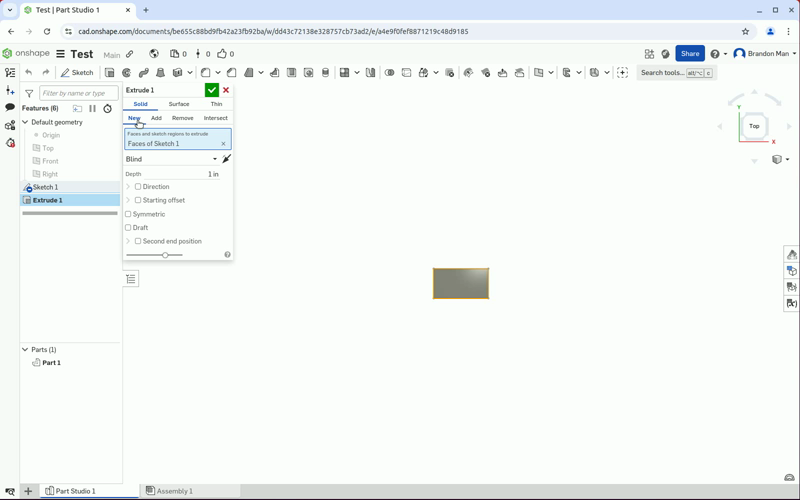
key(tab, 4)
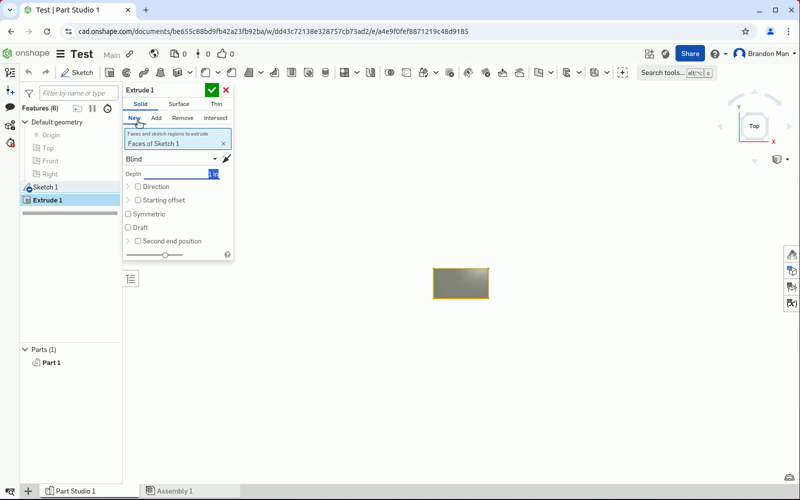
text(5.055)
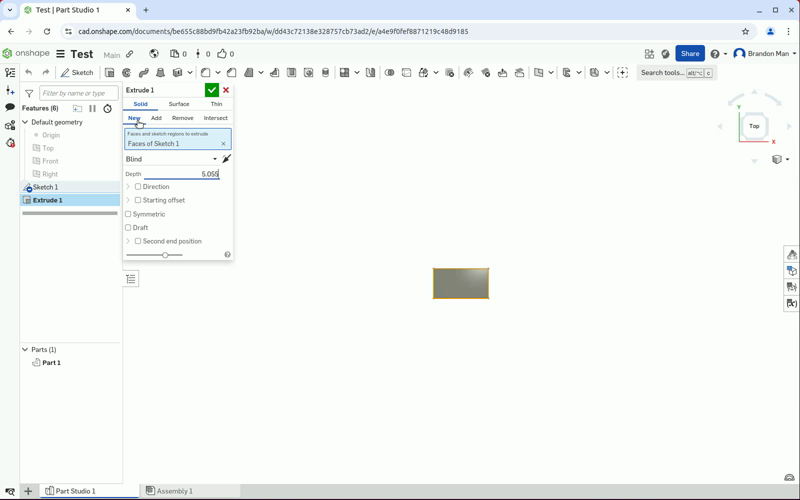
key(enter)
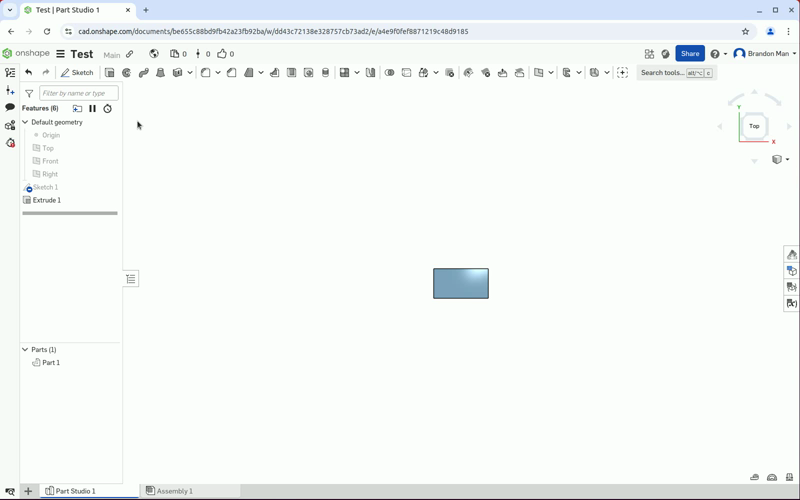
key(shift+h)
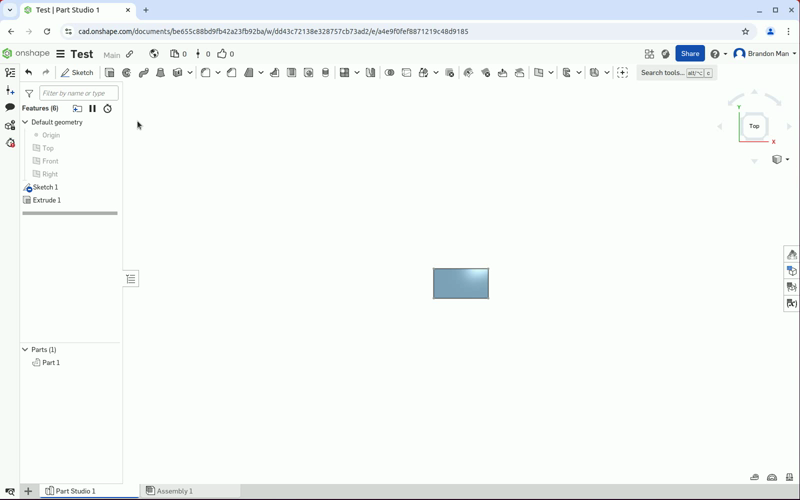
key(shift+h)
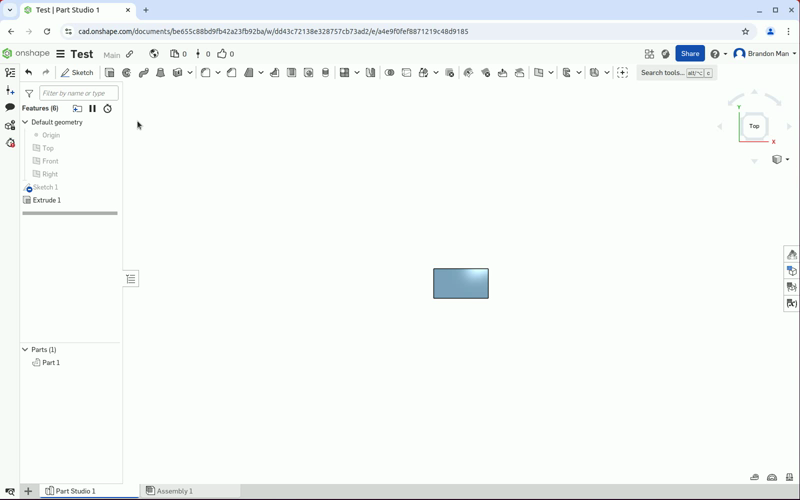
mouse_move(73, 189)
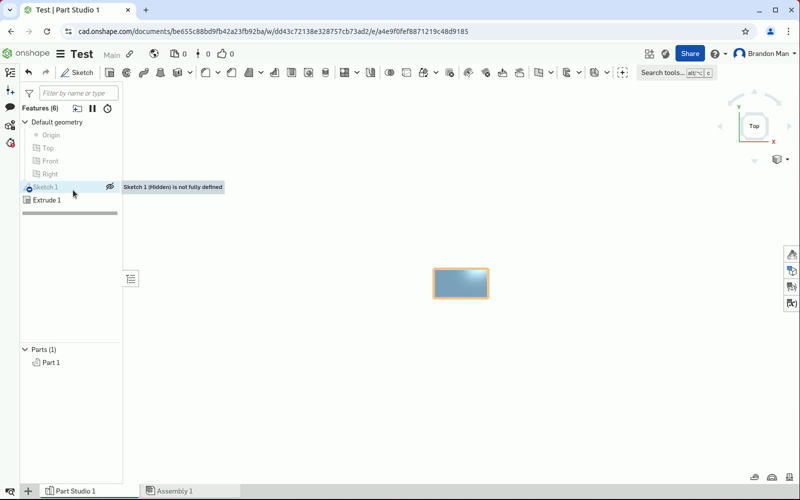
click(73, 189)
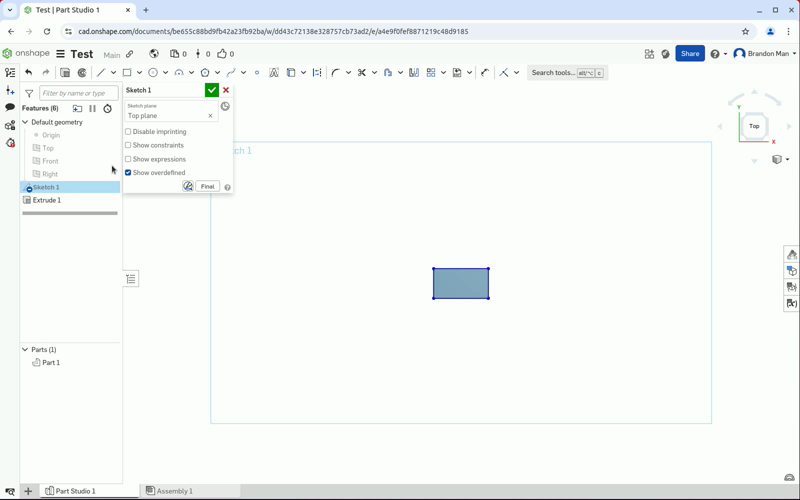
mouse_move(229, 92)
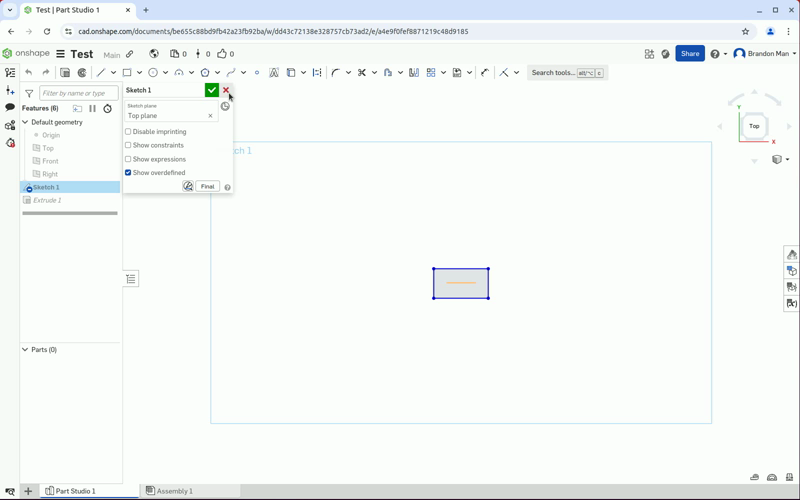
click(229, 92)
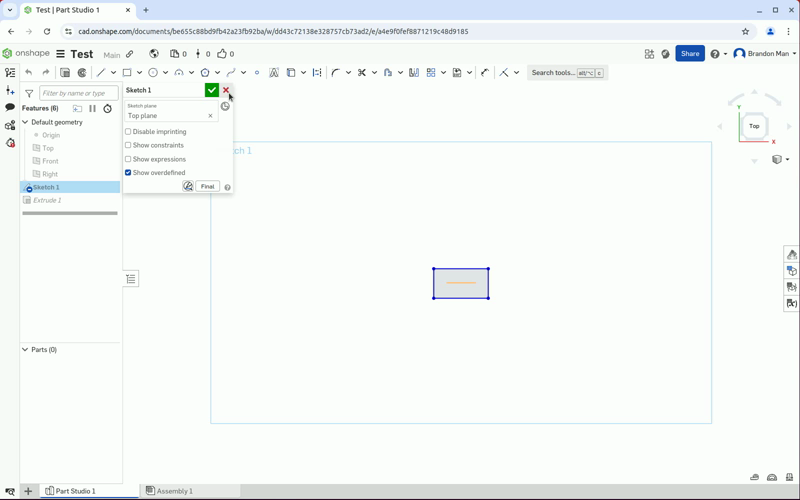
key(shift+s)
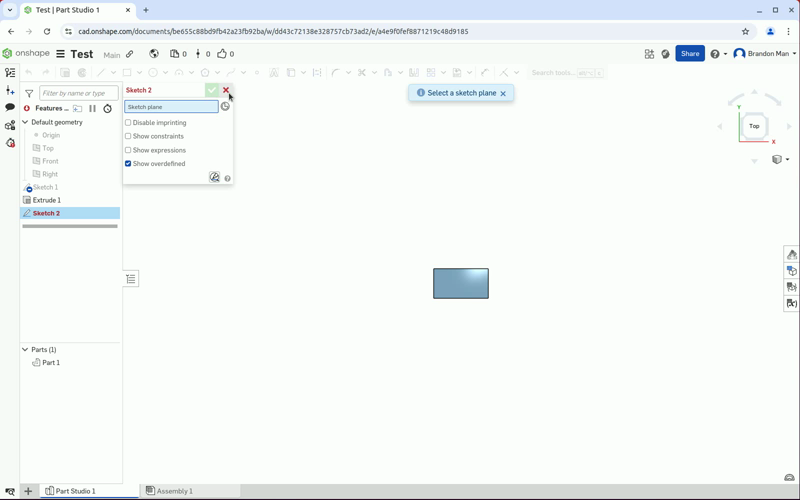
mouse_move(73, 150)
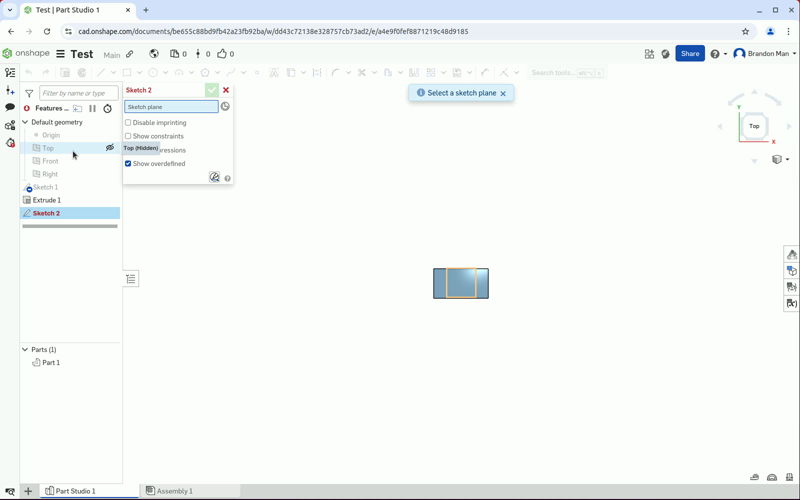
click(73, 150)
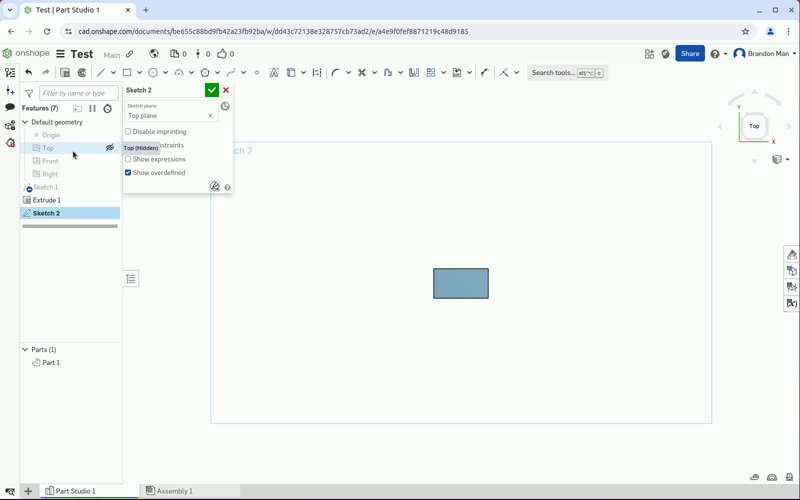
mouse_move(73, 352)
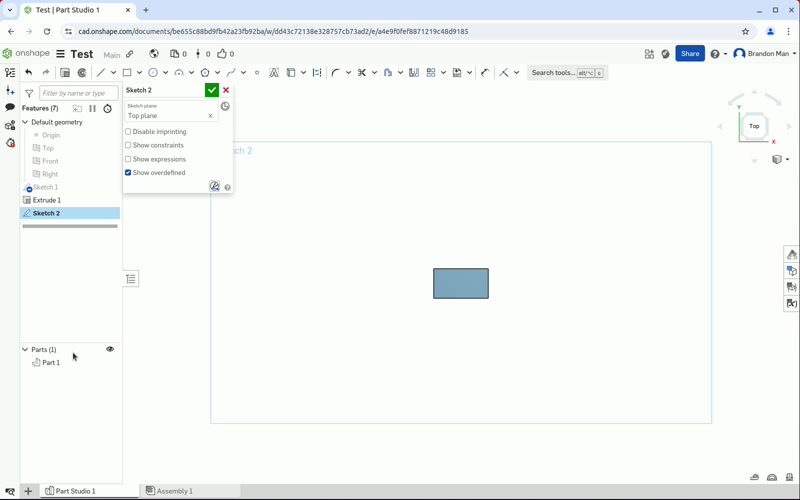
key(y)
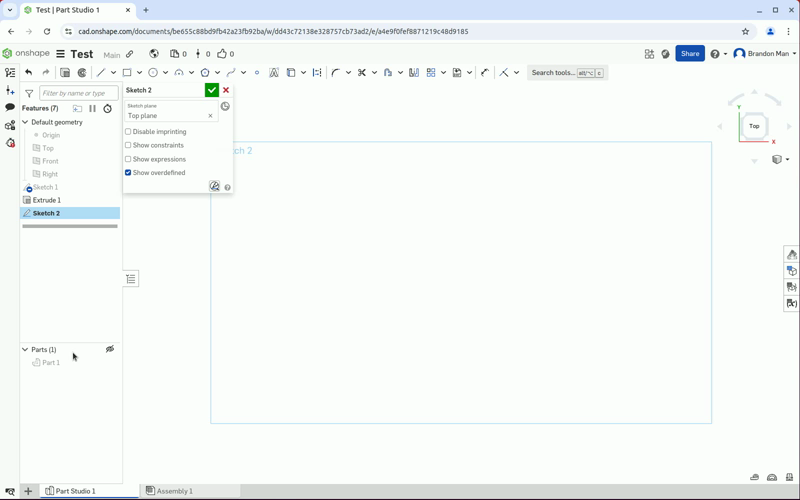
key(l)
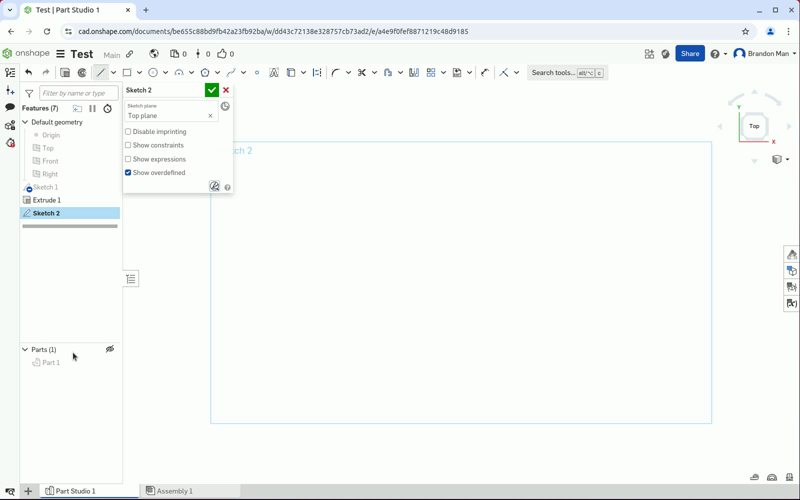
key_down(shift)
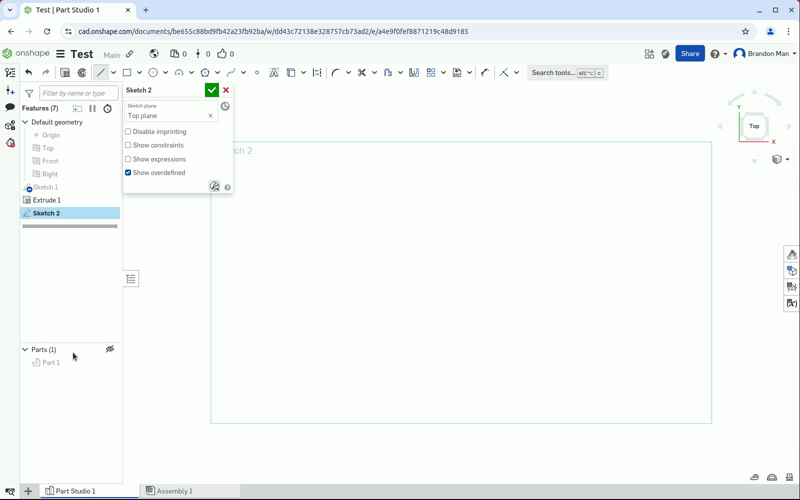
mouse_move(348, 307)
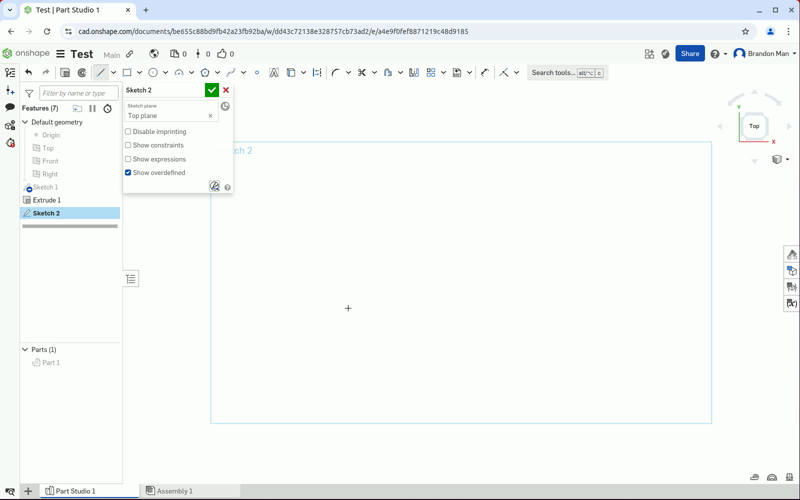
click(348, 307)
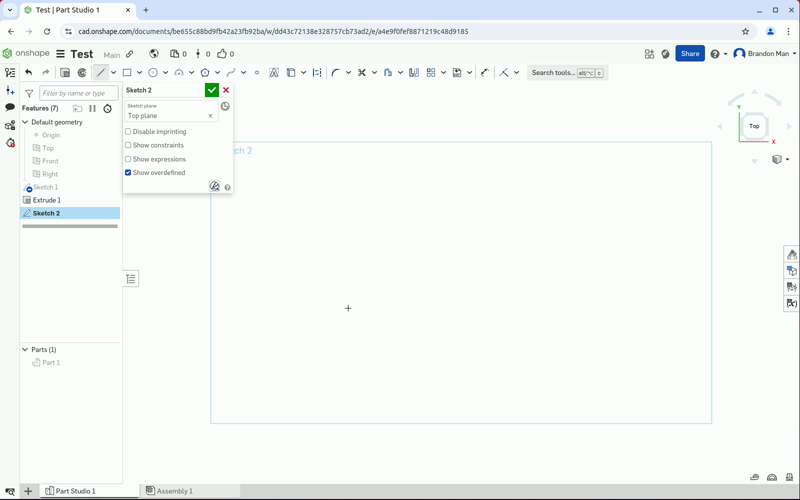
key_up(shift)
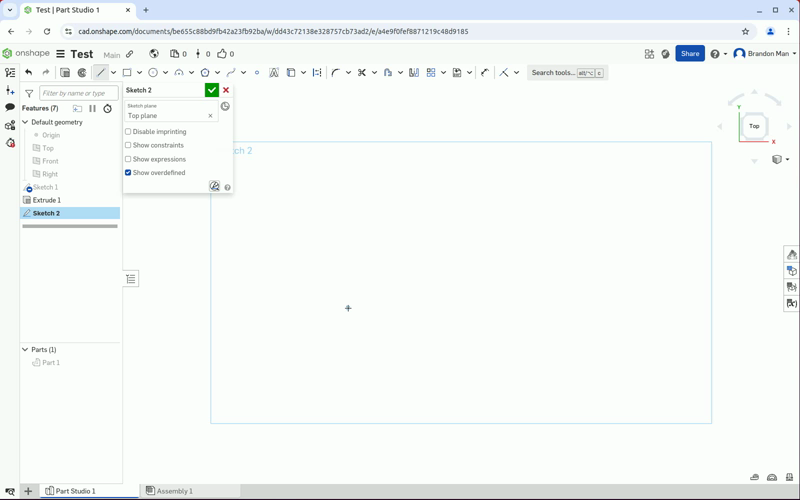
key_down(shift)
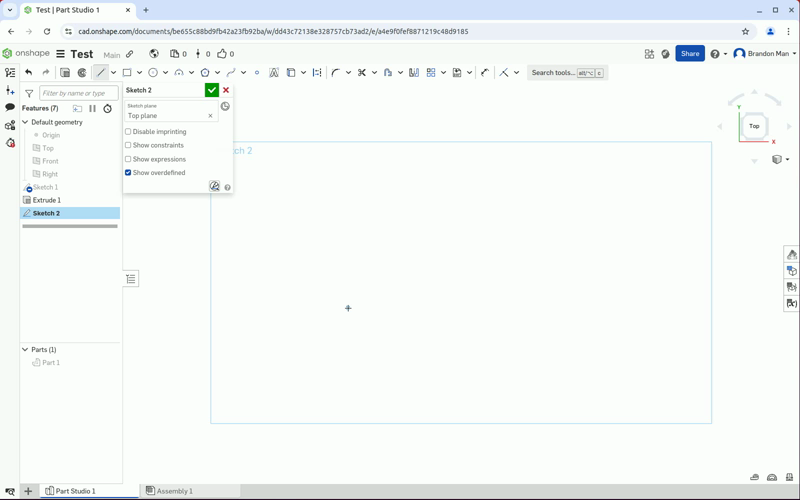
mouse_move(572, 307)
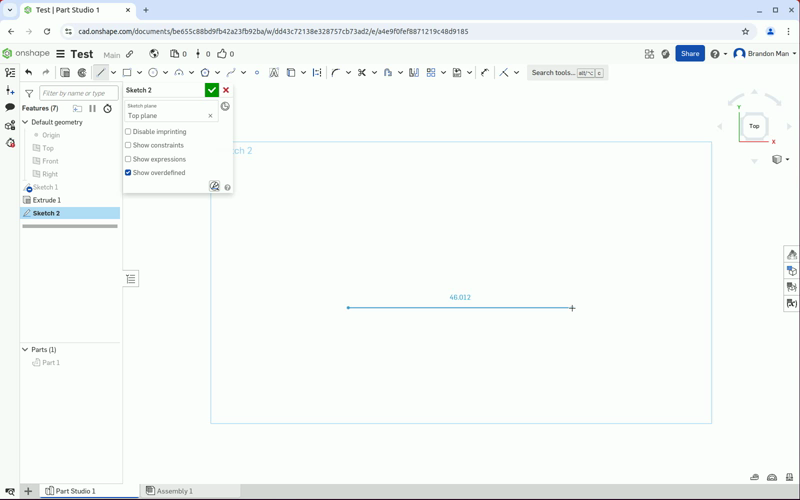
click(572, 307)
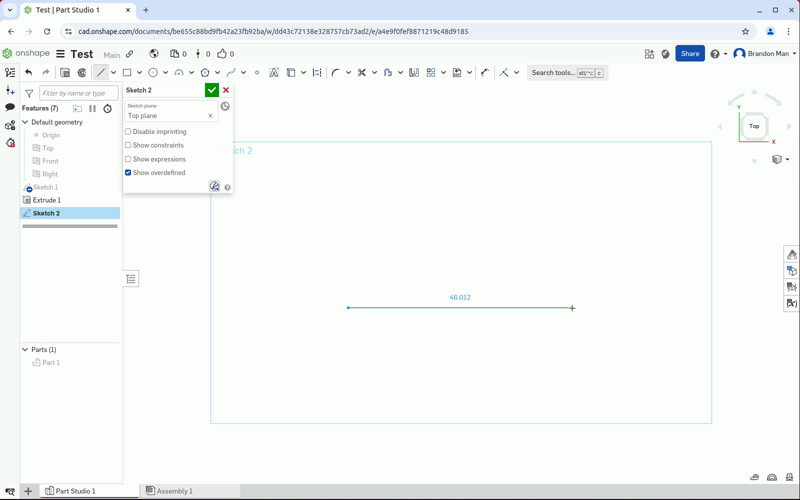
key_up(shift)
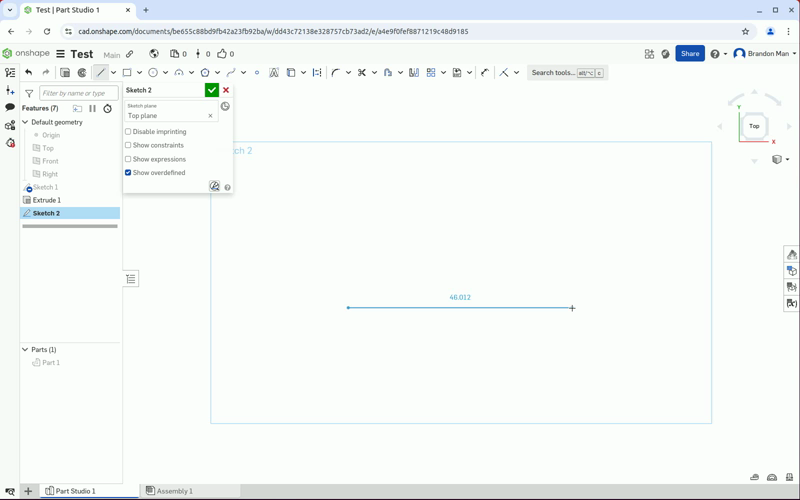
key_down(shift)
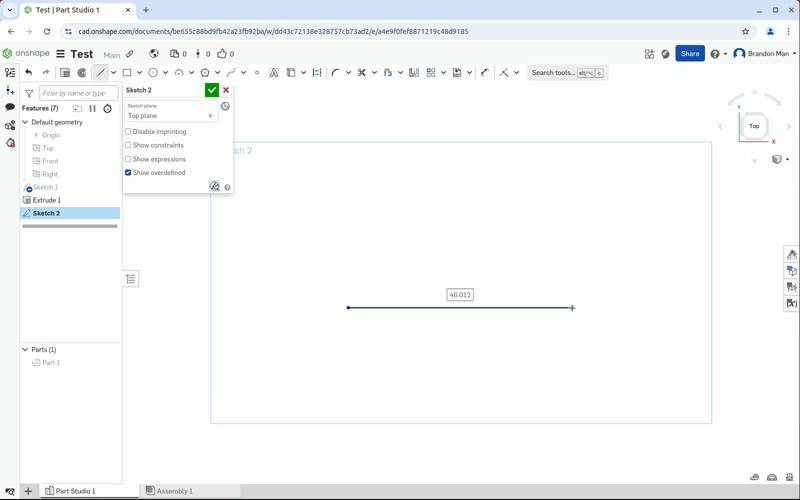
mouse_move(589, 307)
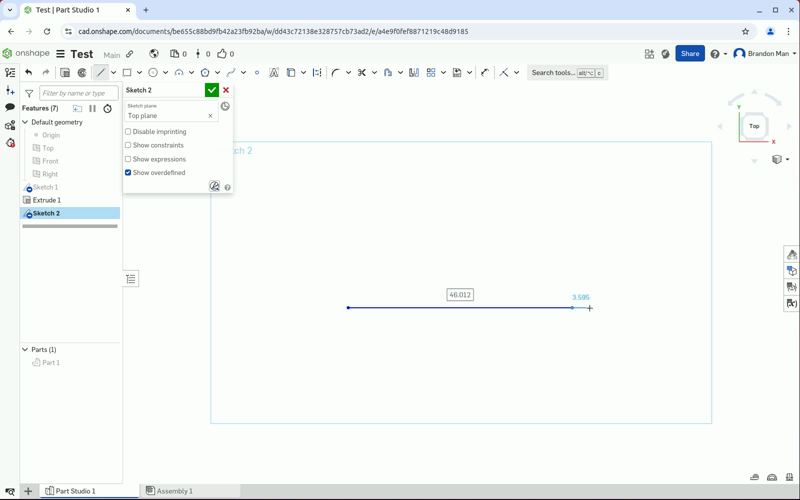
mouse_move(572, 258)
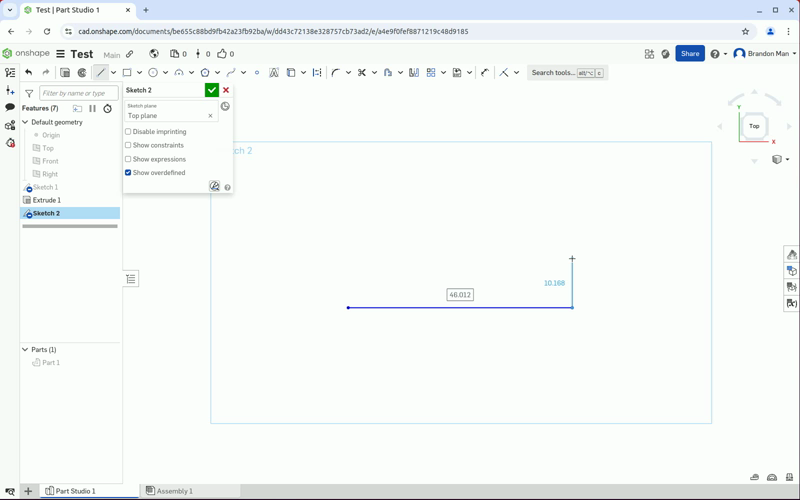
click(572, 258)
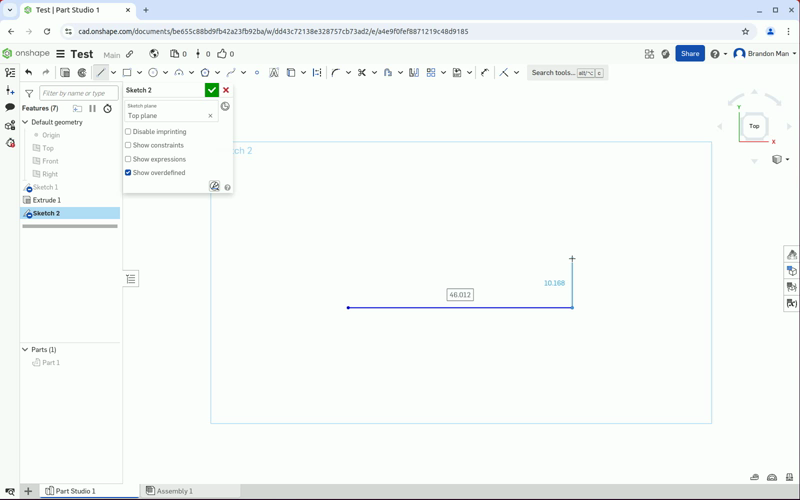
key_up(shift)
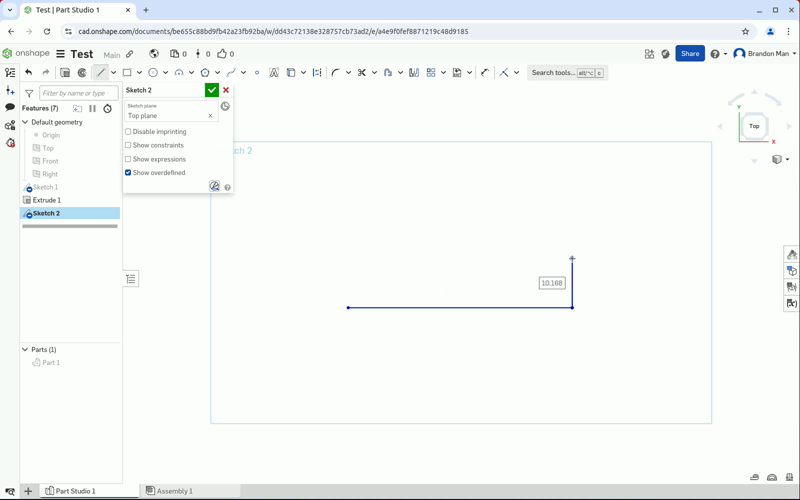
key_down(shift)
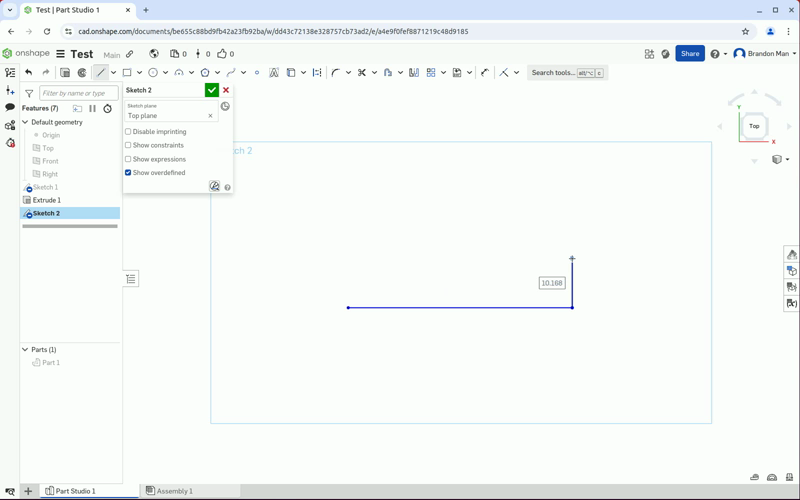
mouse_move(348, 258)
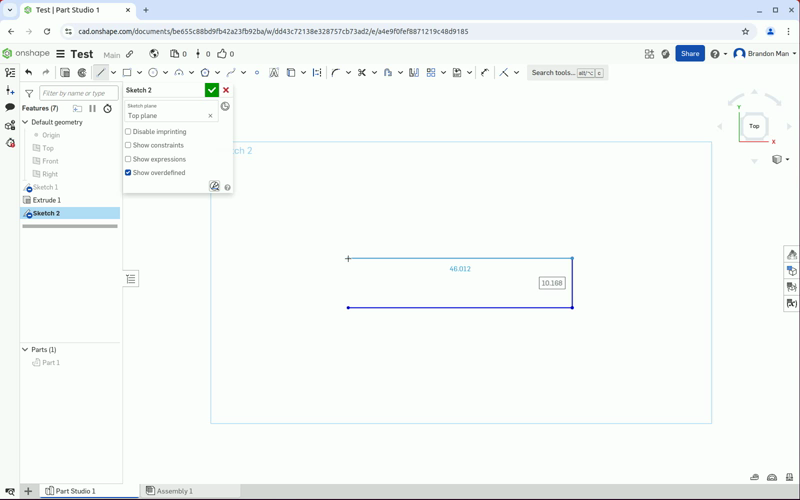
click(348, 258)
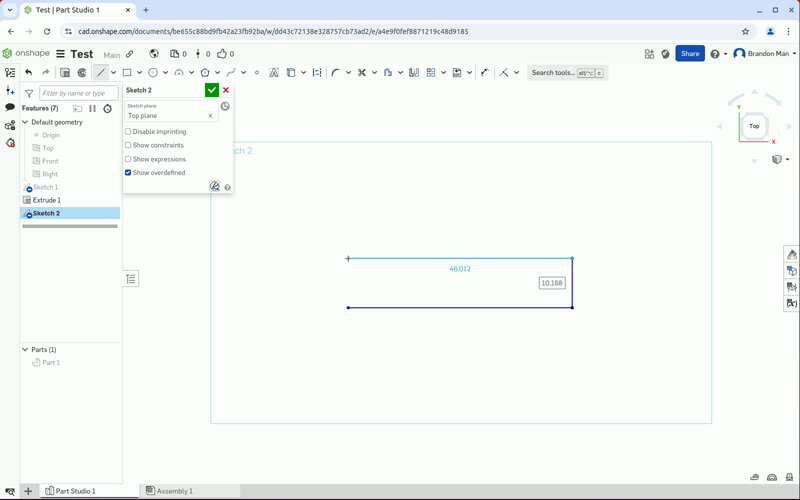
key_up(shift)
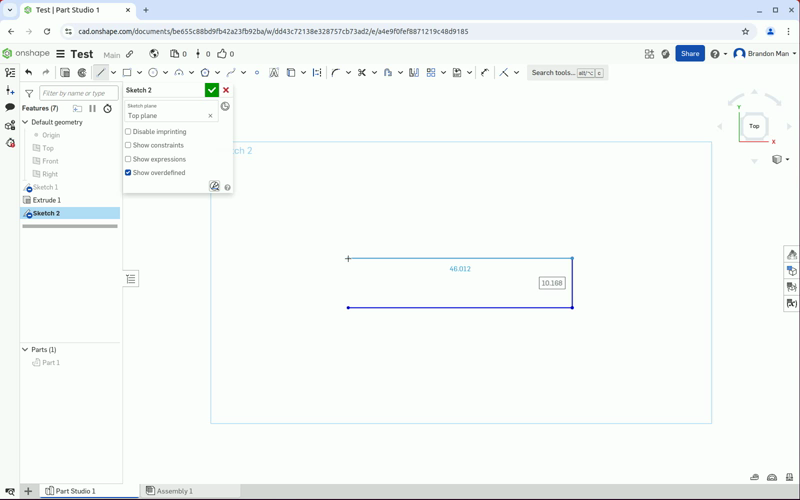
mouse_move(378, 258)
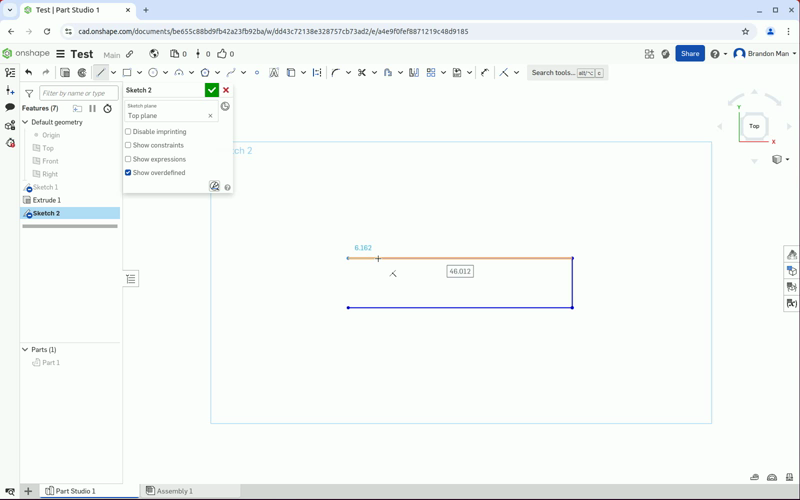
key_down(shift)
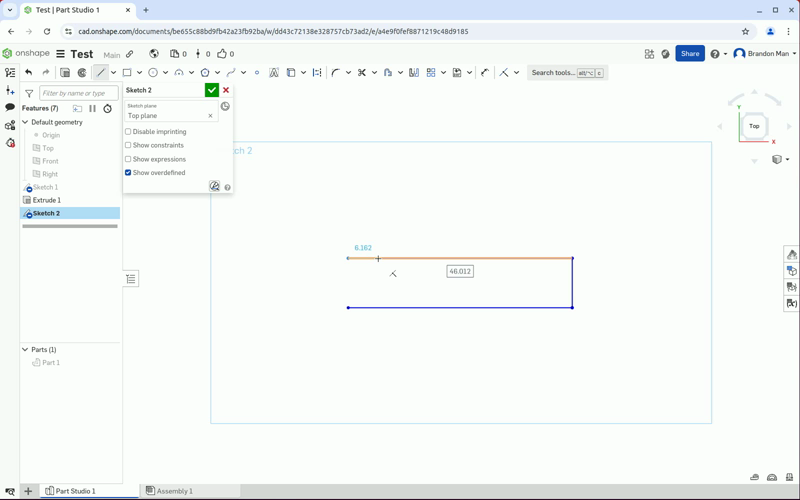
mouse_move(348, 307)
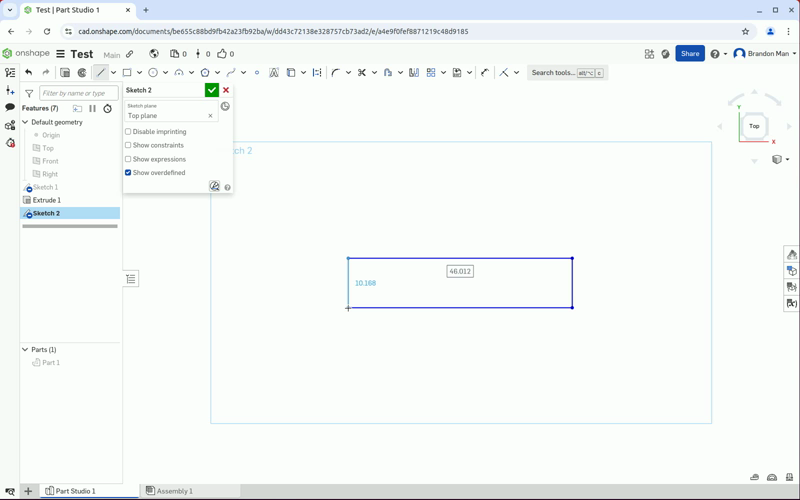
key_up(shift)
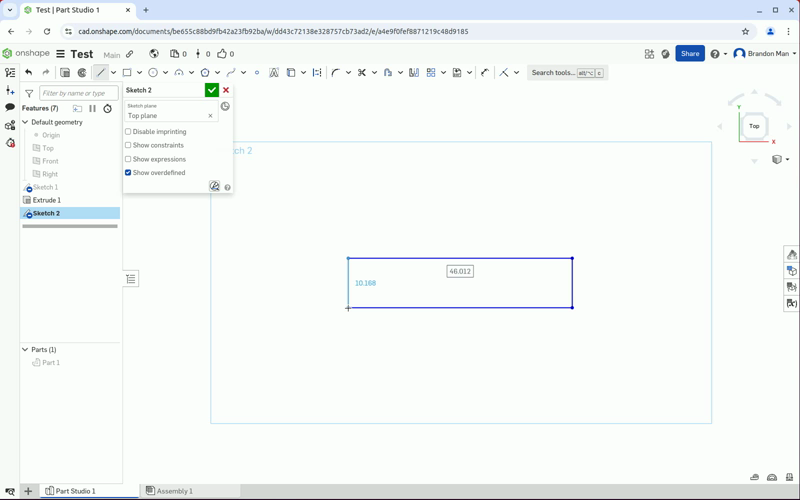
click(348, 307)
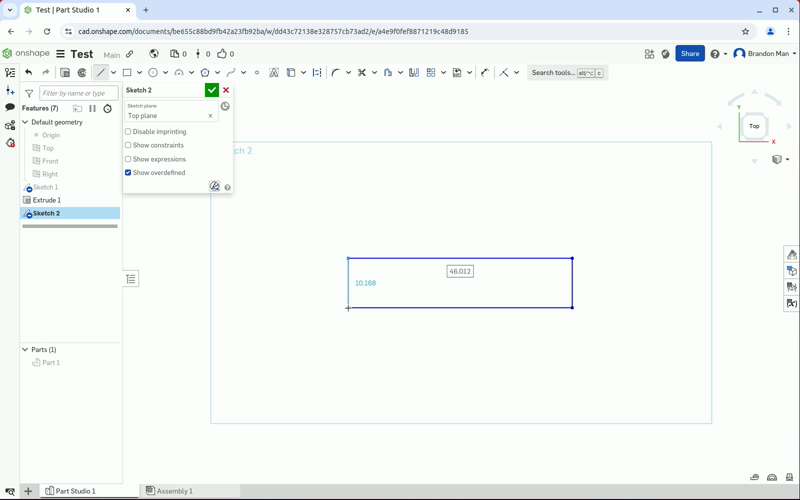
key(esc)
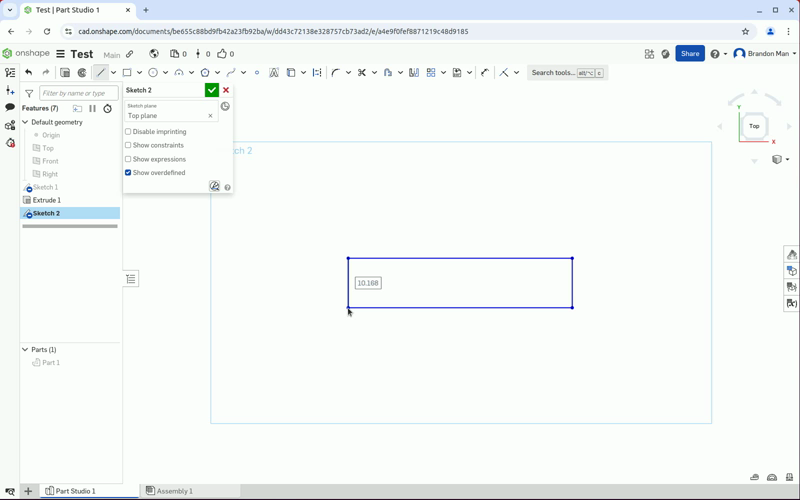
key(l)
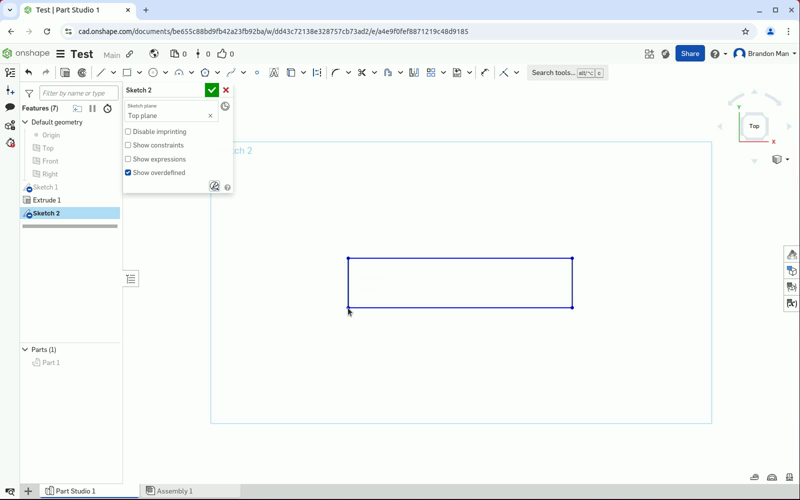
key_down(shift)
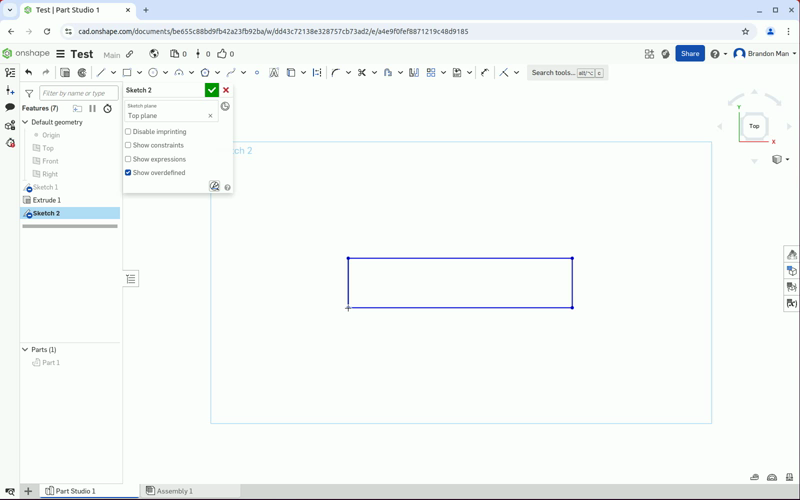
mouse_move(433, 298)
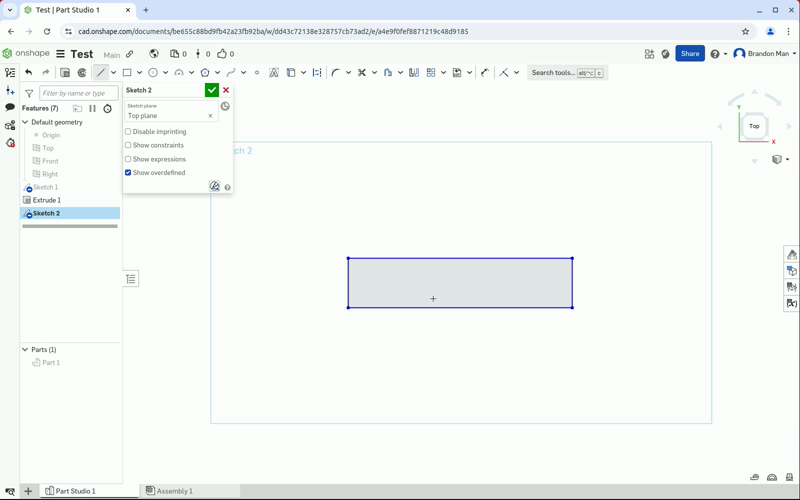
click(433, 298)
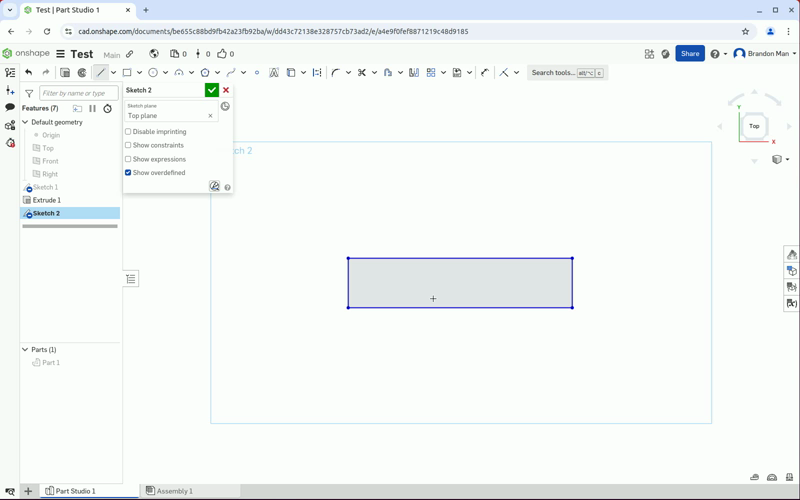
key_up(shift)
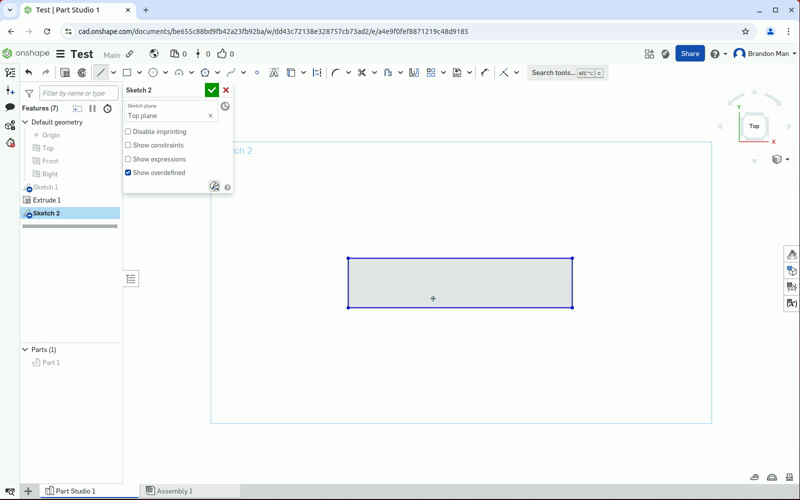
key_down(shift)
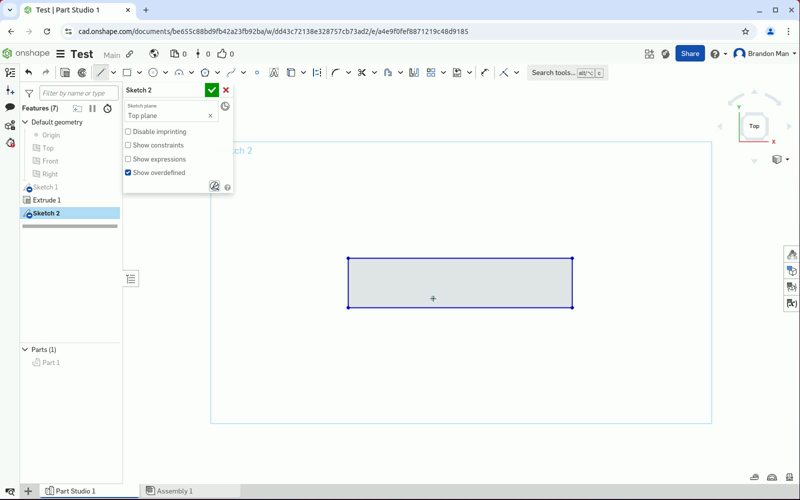
mouse_move(463, 298)
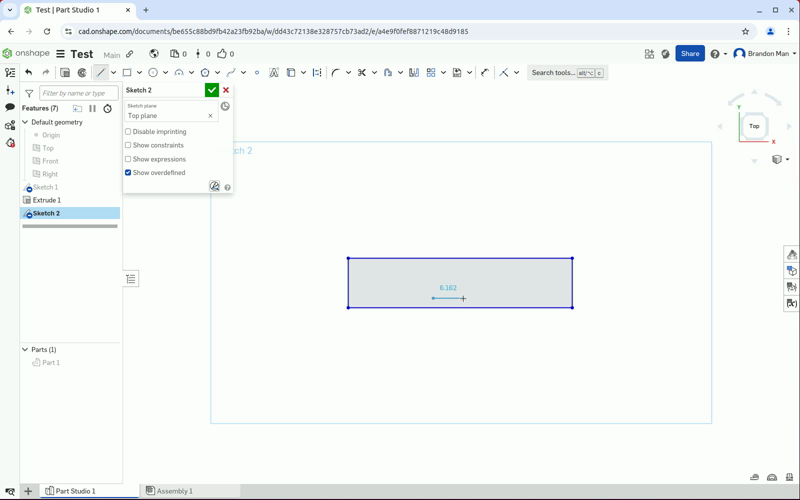
mouse_move(487, 298)
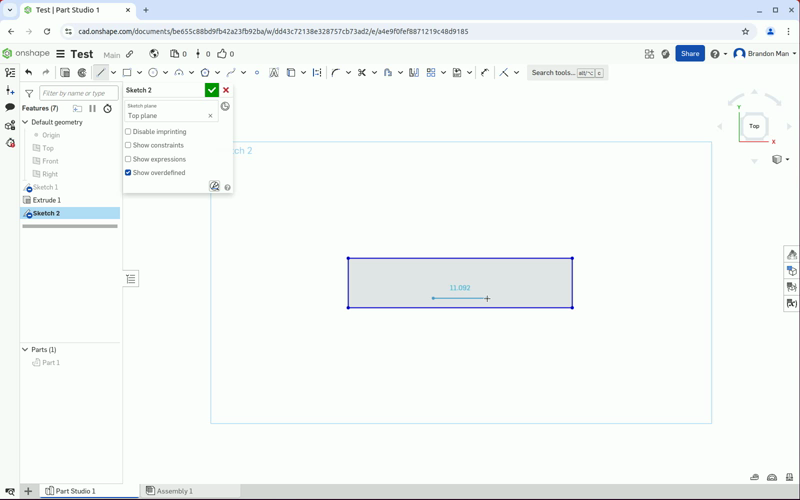
click(487, 298)
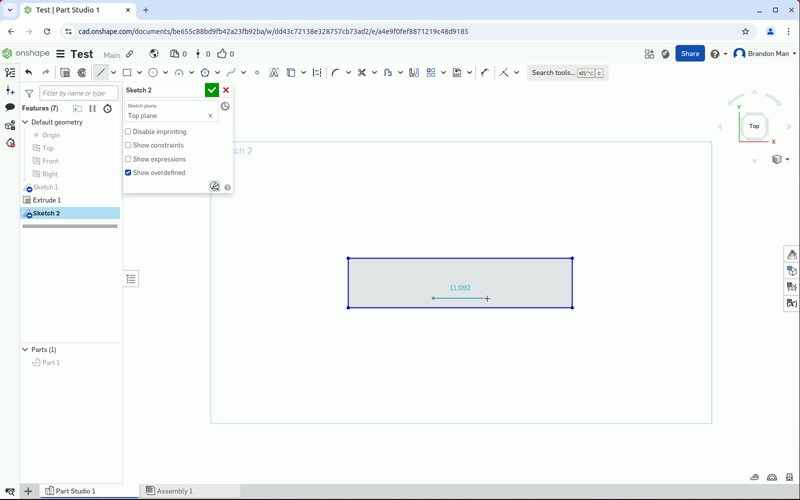
key_up(shift)
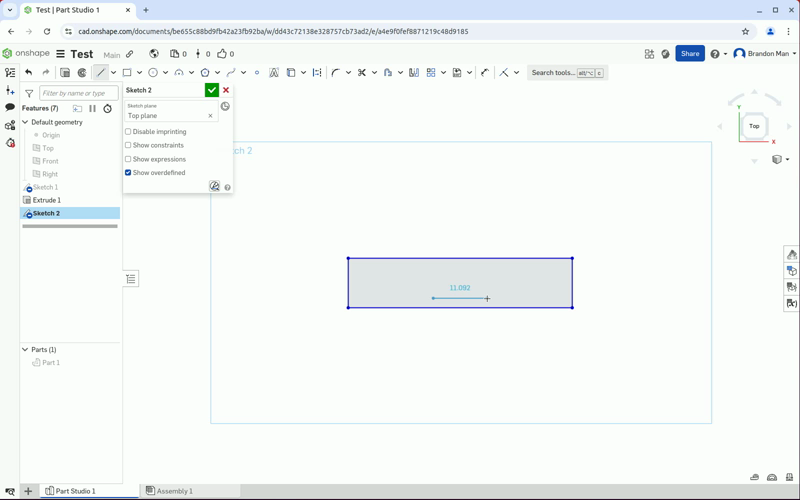
key_down(shift)
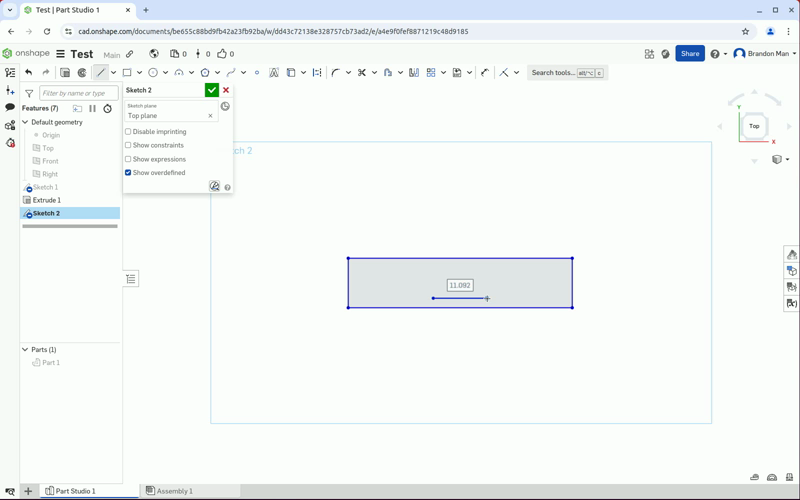
mouse_move(517, 298)
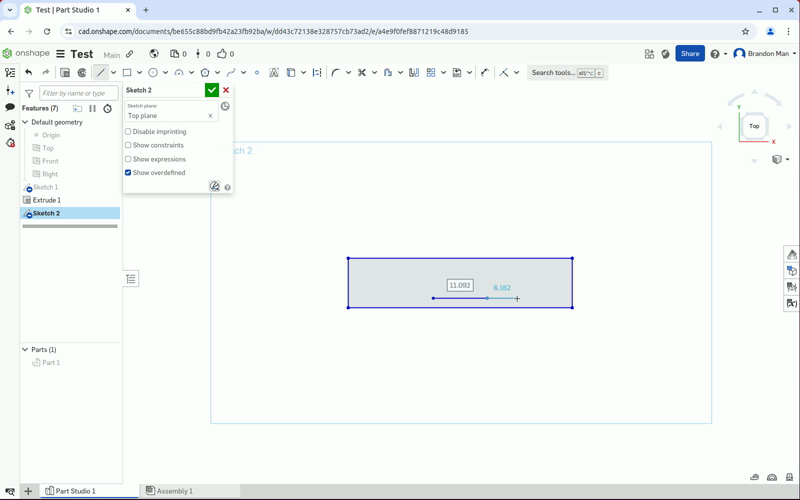
mouse_move(487, 267)
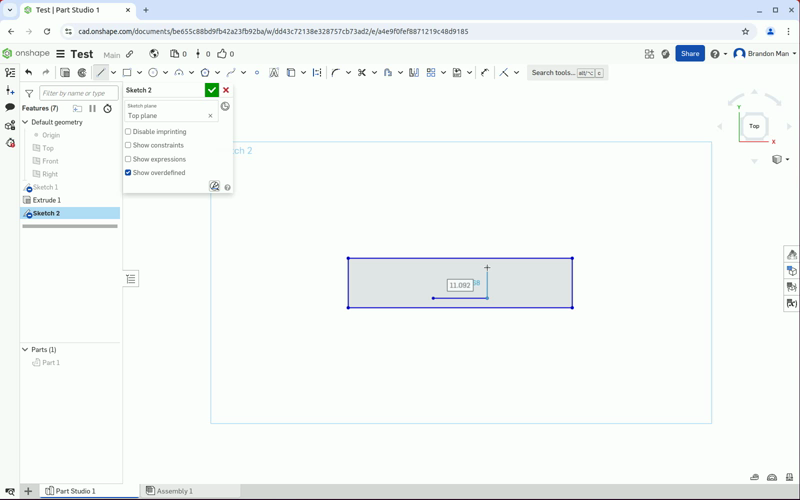
click(487, 267)
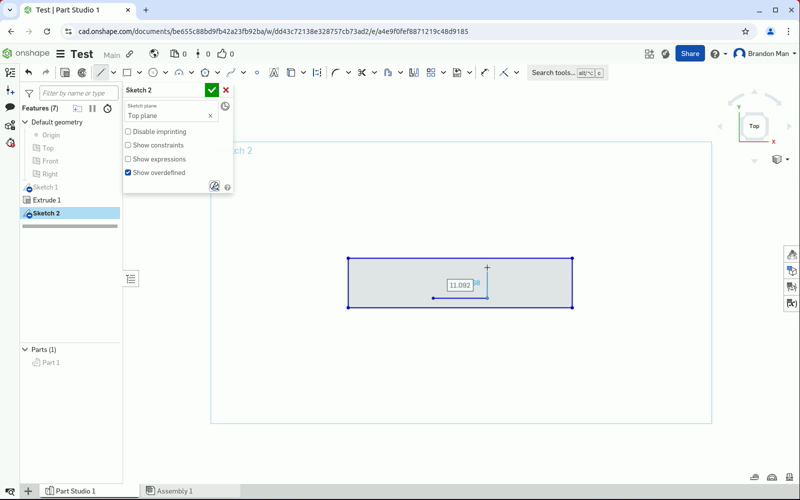
key_up(shift)
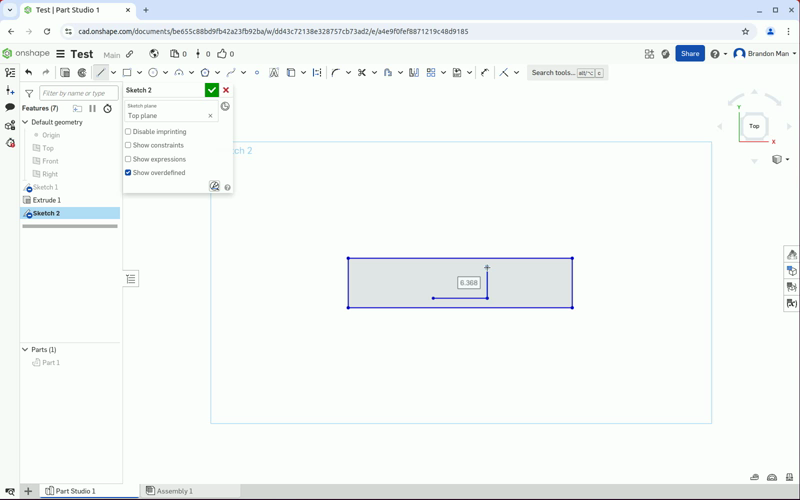
key_down(shift)
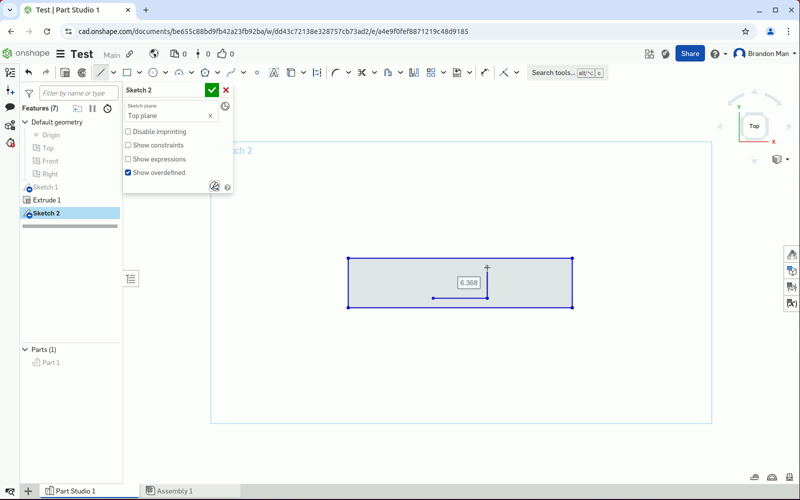
mouse_move(517, 267)
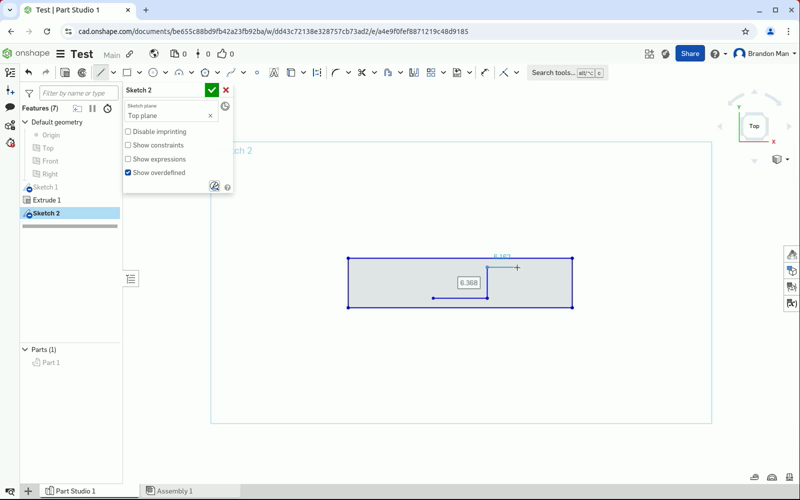
mouse_move(433, 267)
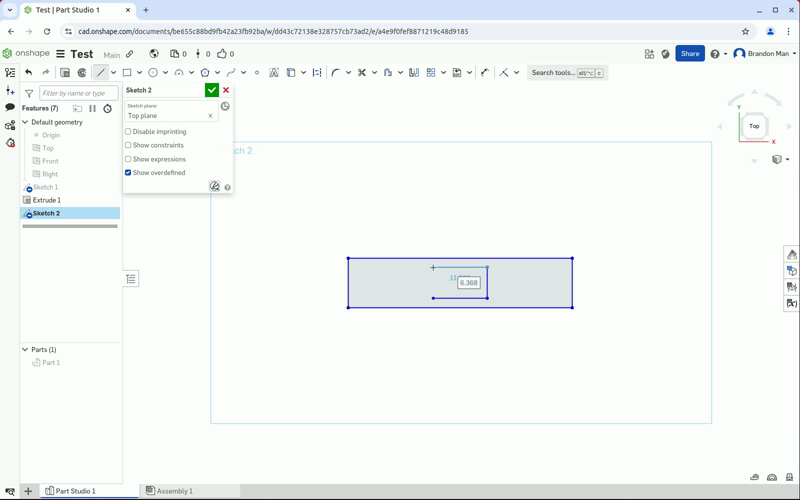
click(433, 267)
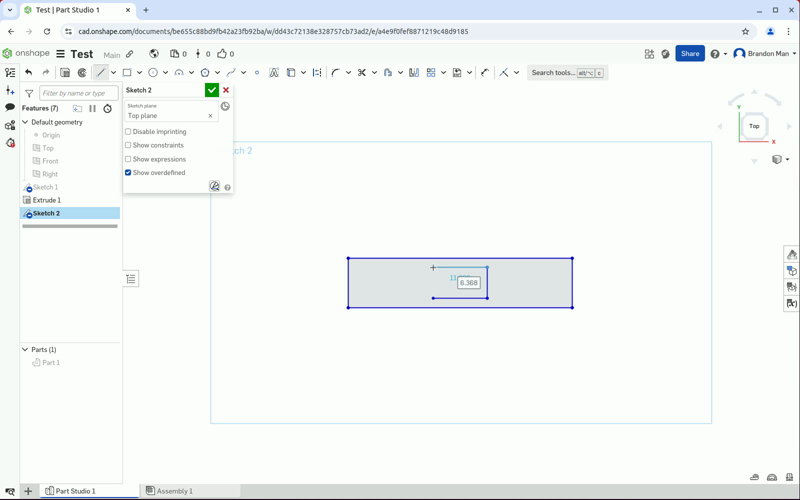
key_up(shift)
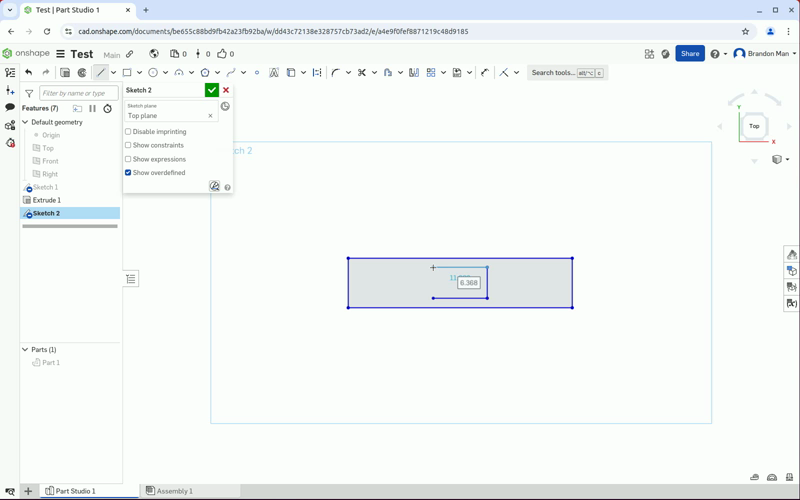
mouse_move(463, 267)
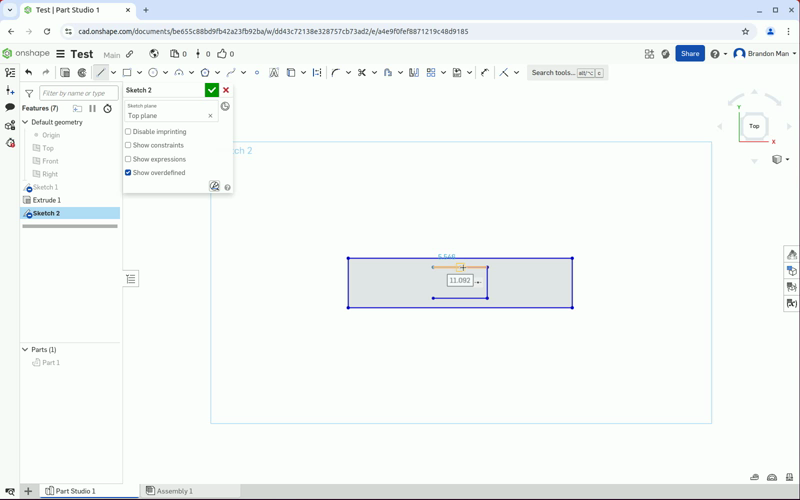
key_down(shift)
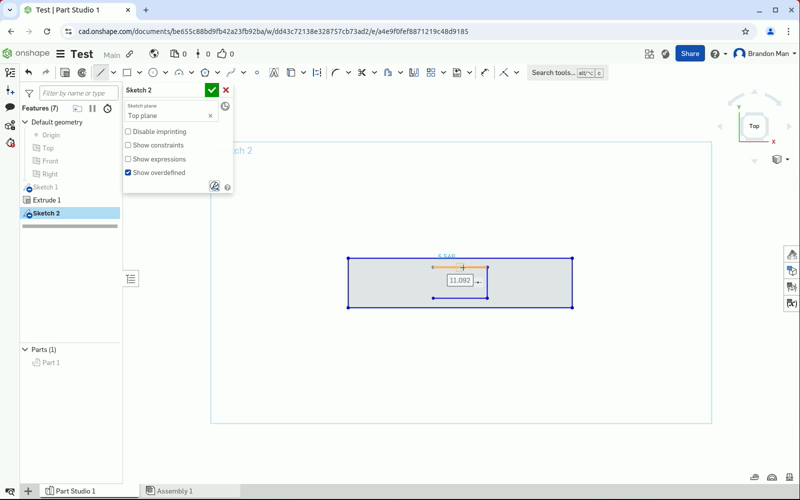
mouse_move(433, 298)
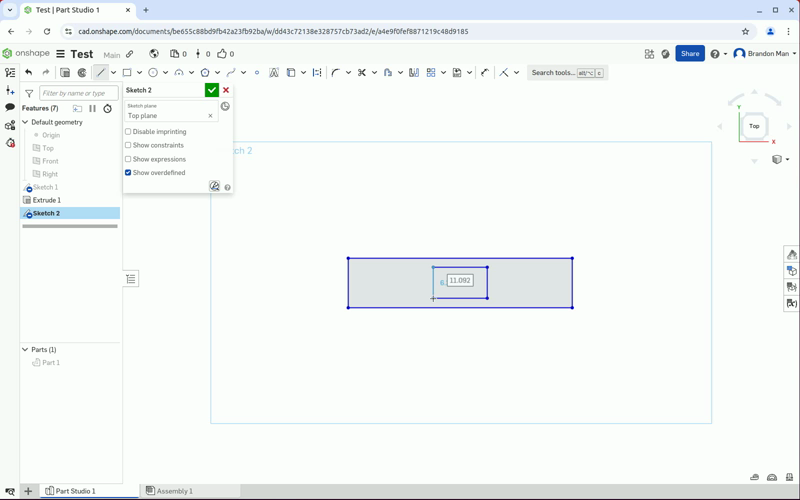
key_up(shift)
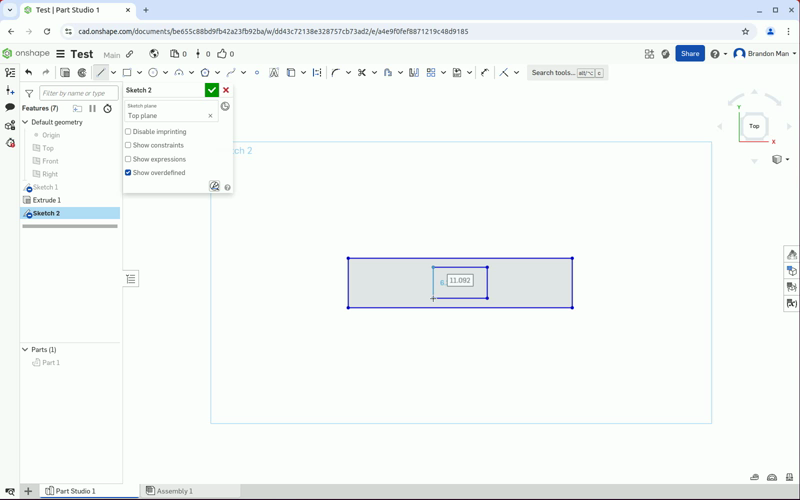
click(433, 298)
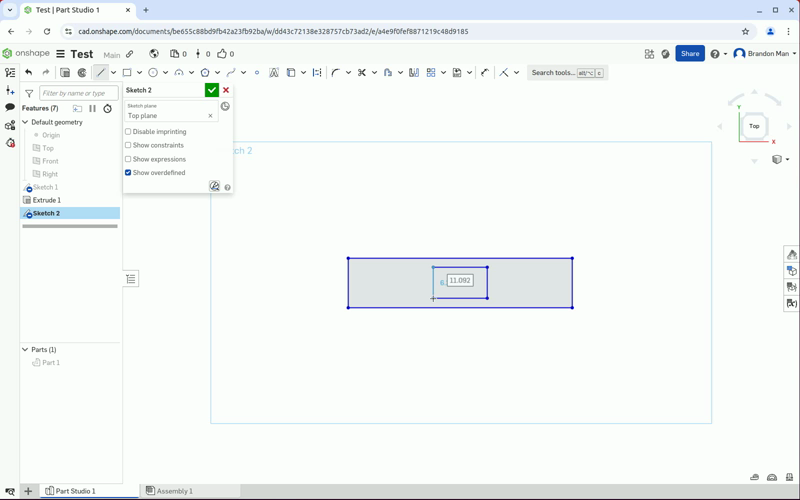
key(esc)
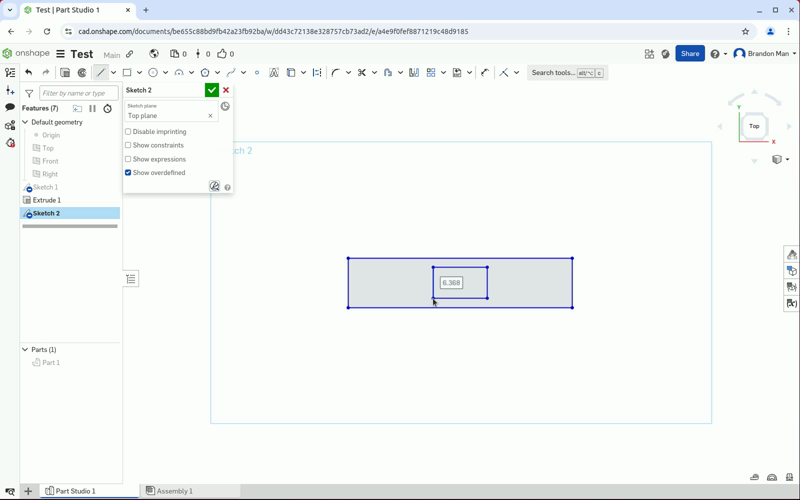
mouse_move(519, 292)
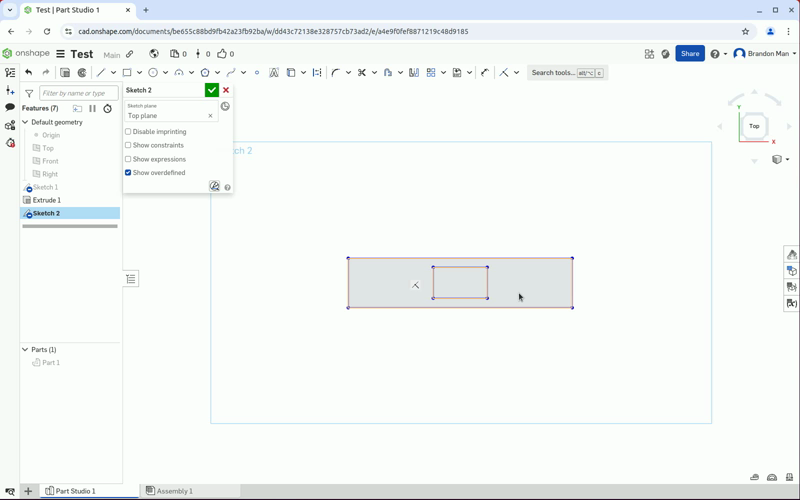
click(519, 292)
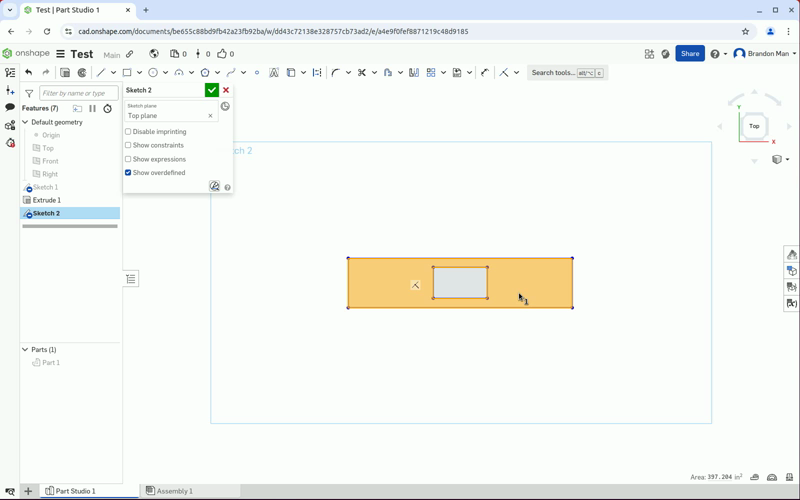
mouse_move(73, 352)
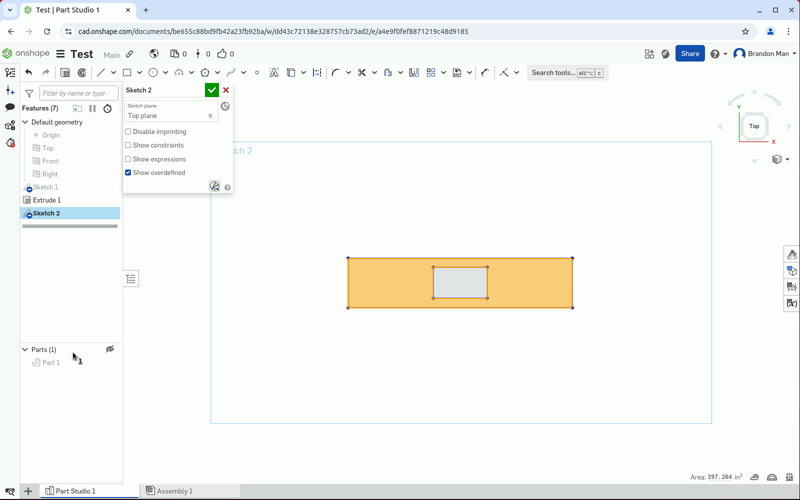
key(shift+y)
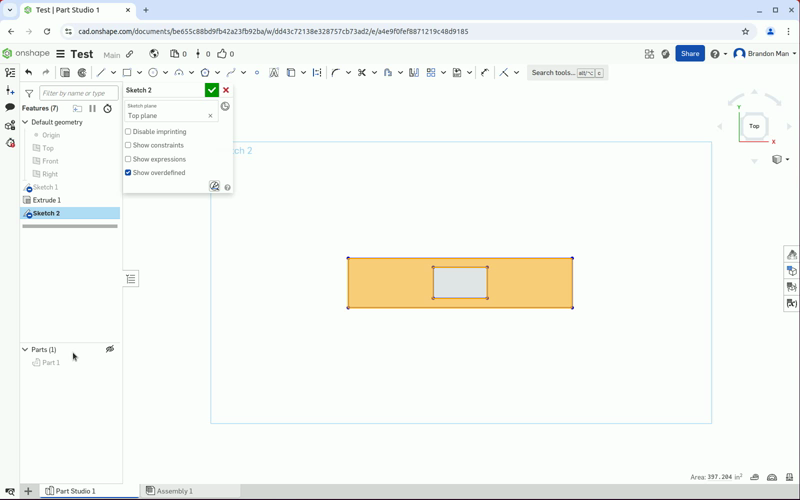
key(shift+e)
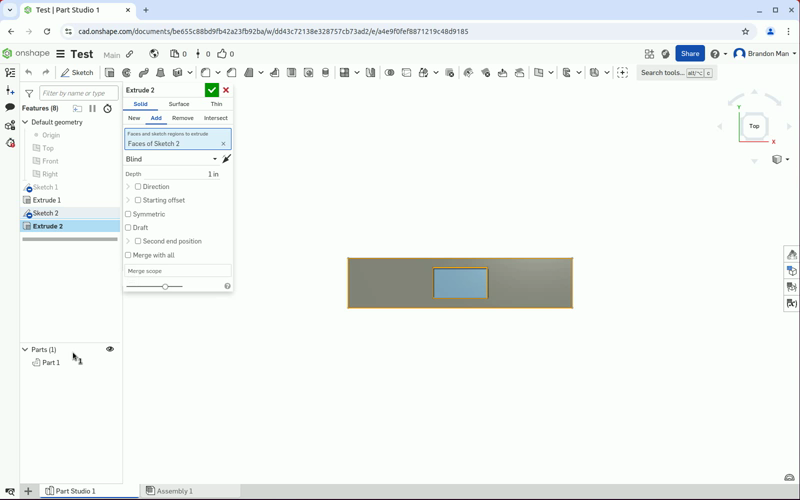
mouse_move(143, 106)
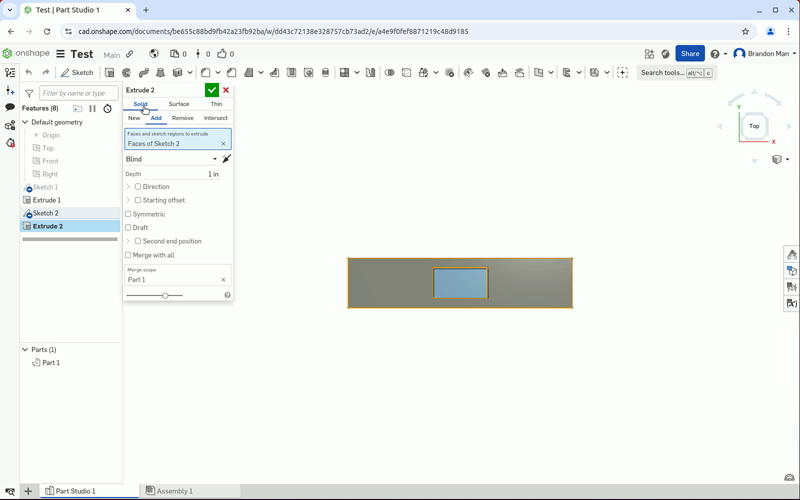
click(143, 106)
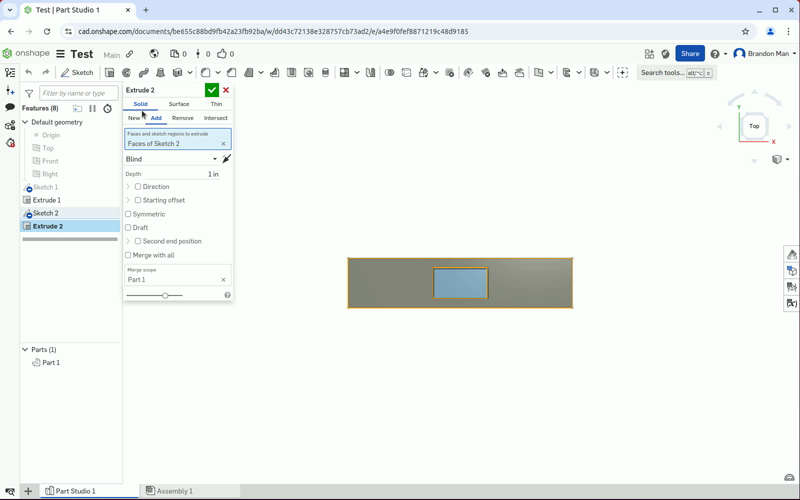
mouse_move(137, 120)
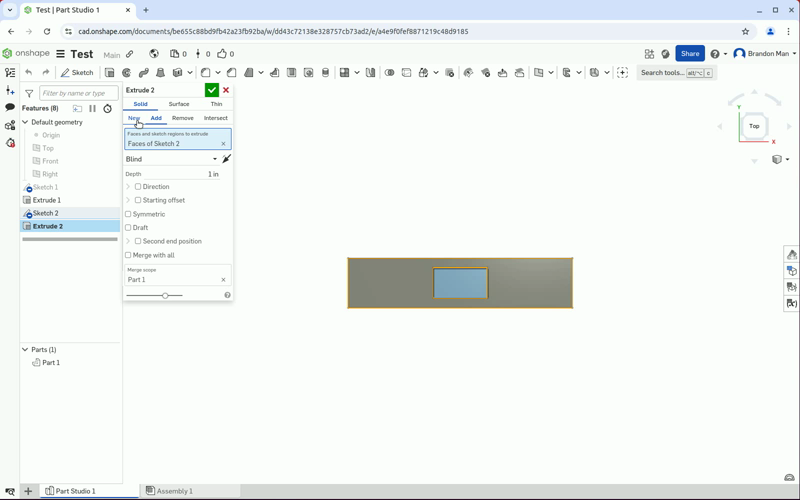
click(137, 120)
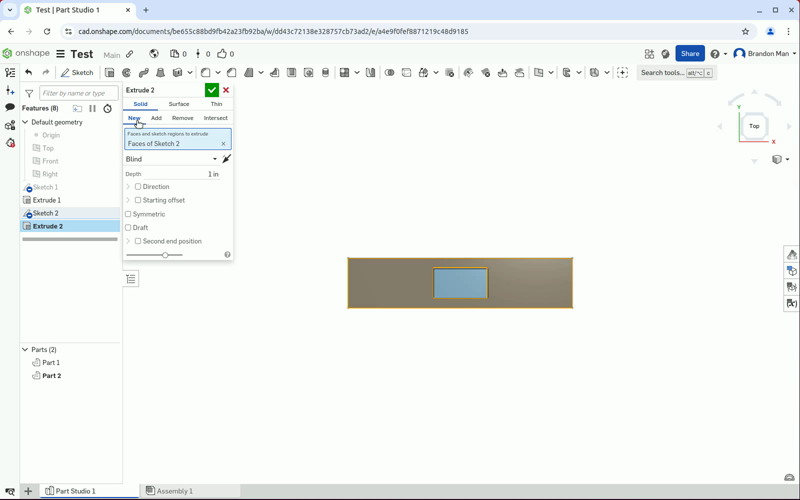
key(tab, 4)
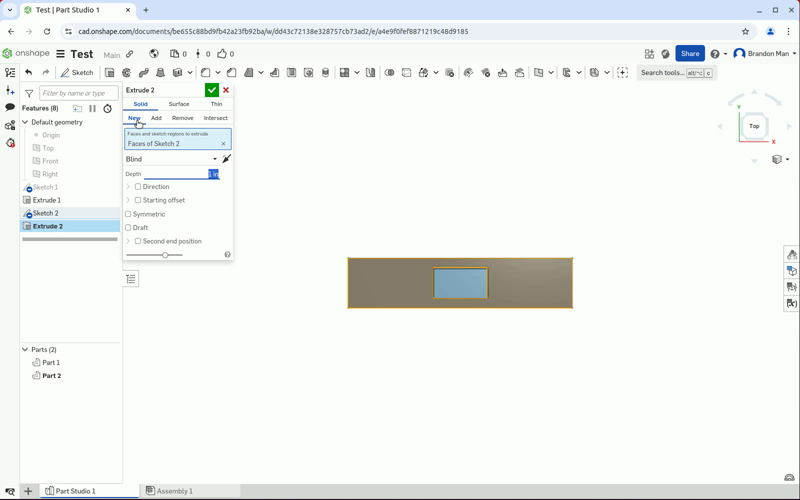
text(-1.444)
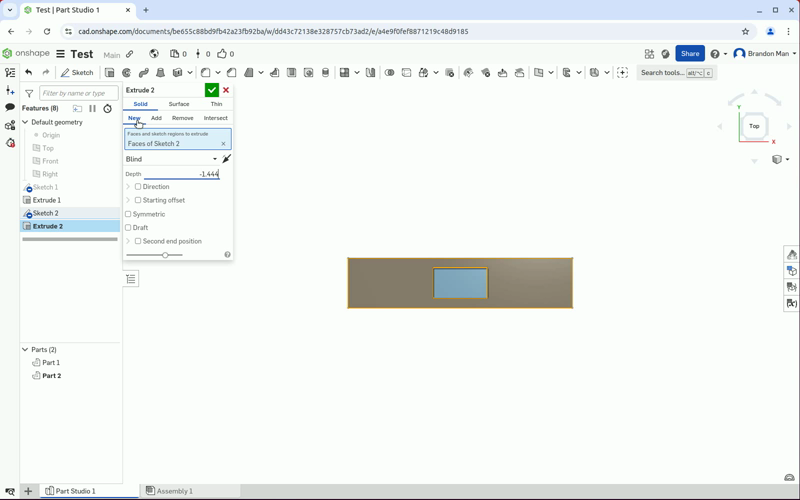
key(enter)
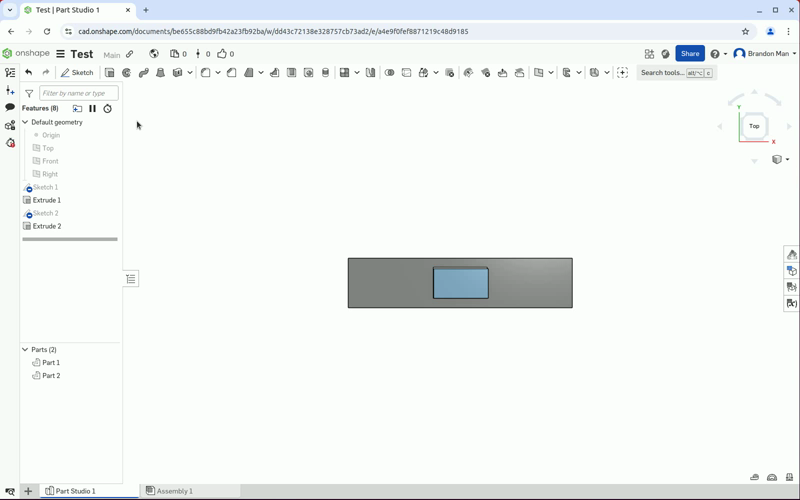
key(shift+h)
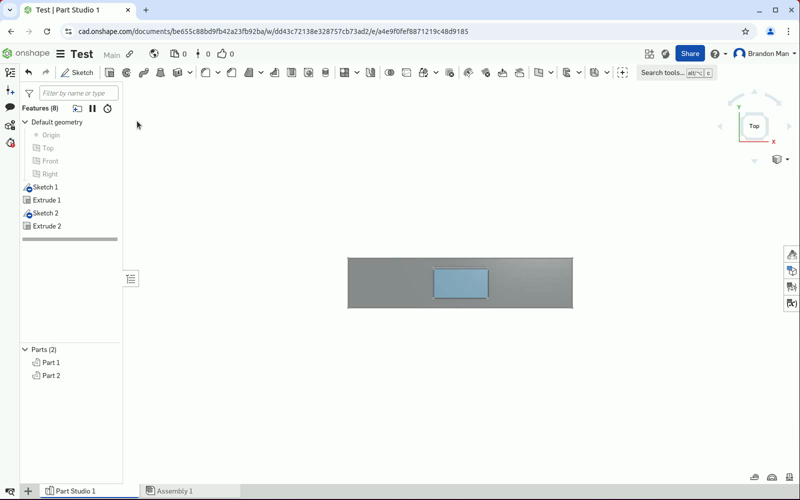
key(shift+h)
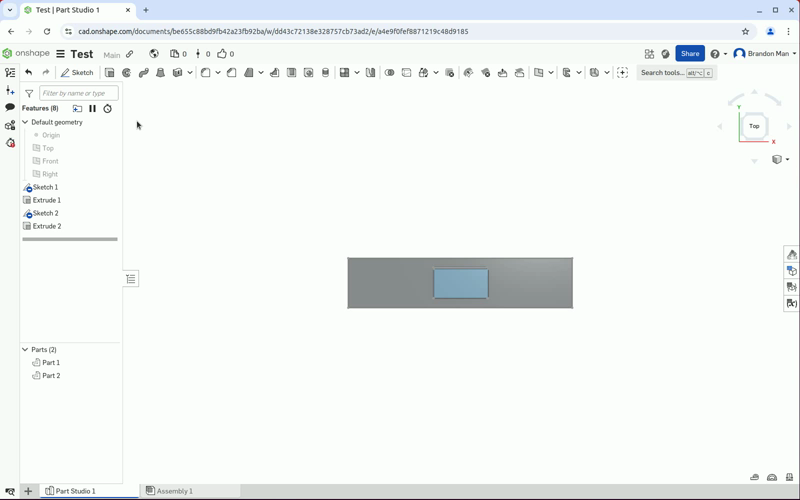
key(shift+7)
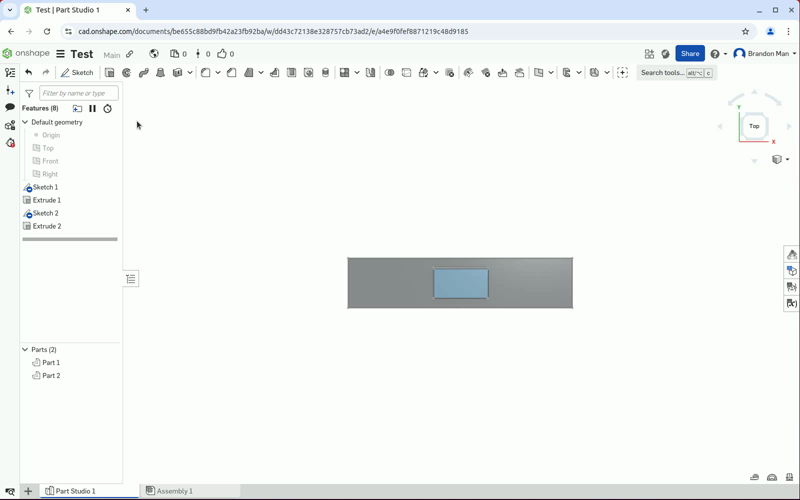
key(up, 3)
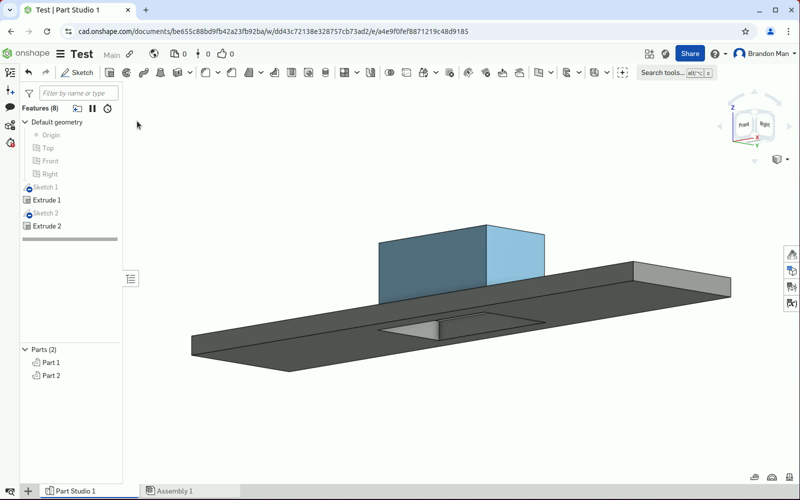
key(left, 3)
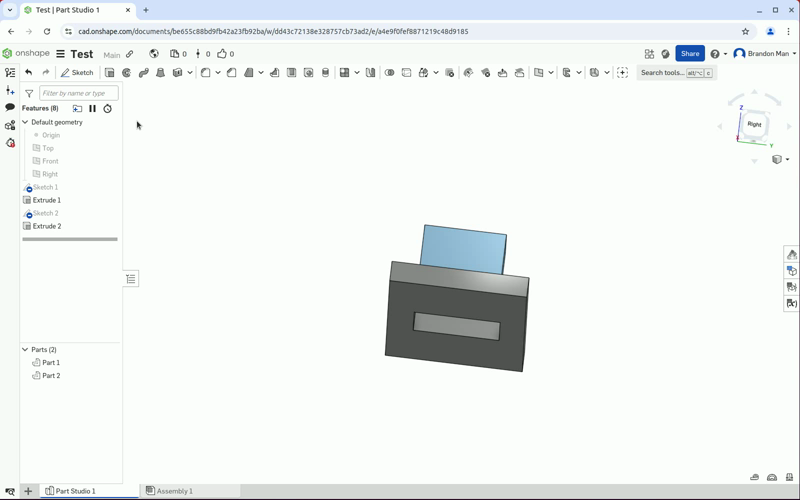
key(right, 3)
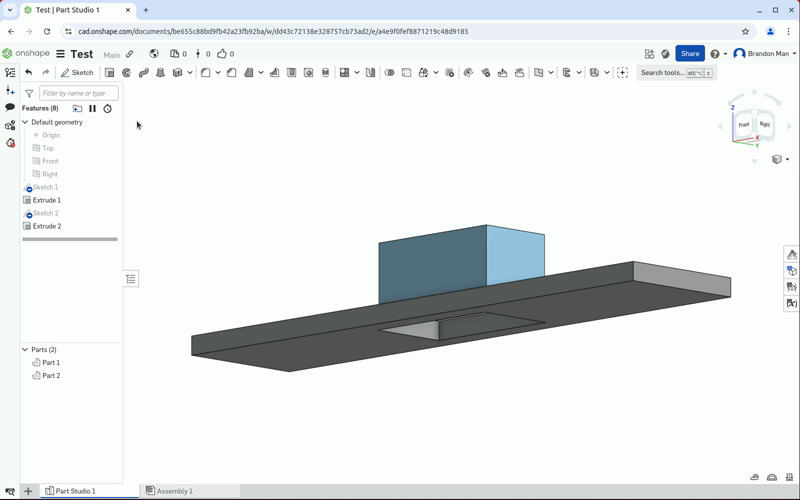
key(down, 3)
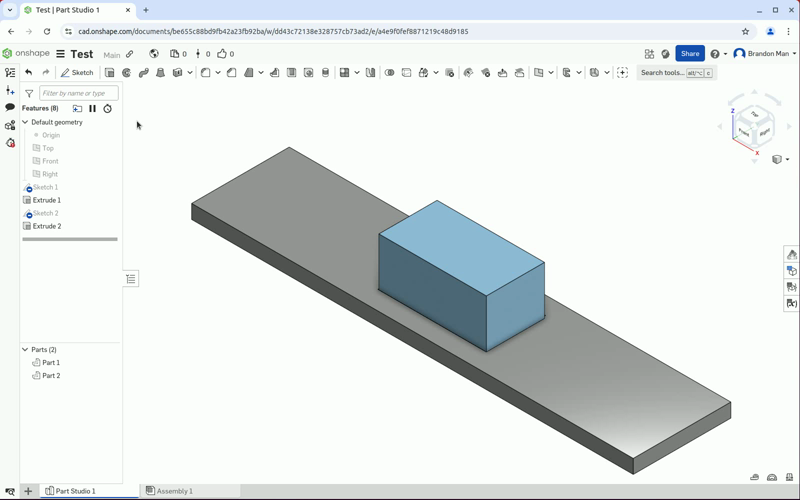
mouse_move(73, 189)
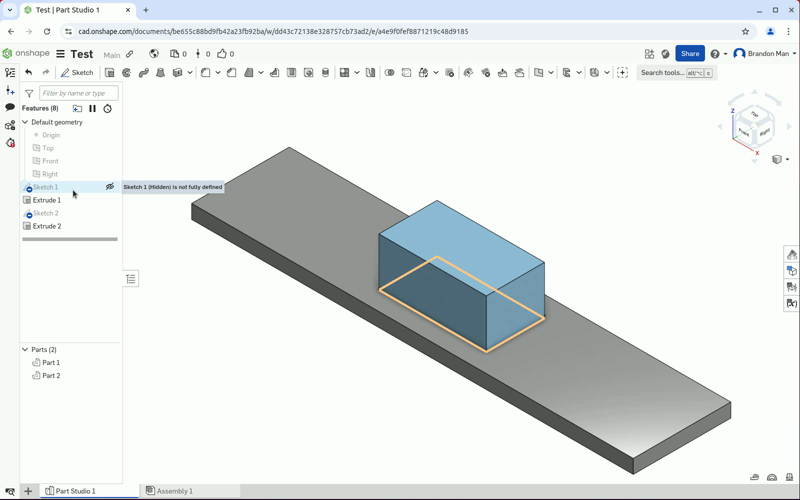
click(73, 189)